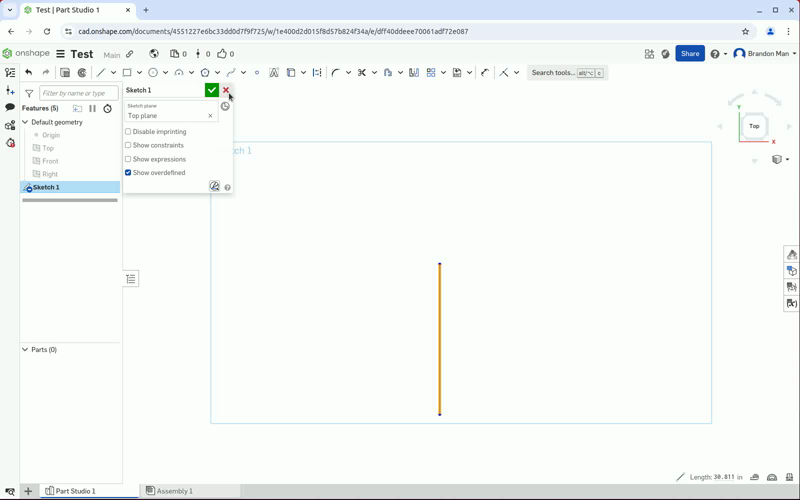
key(shift+h)
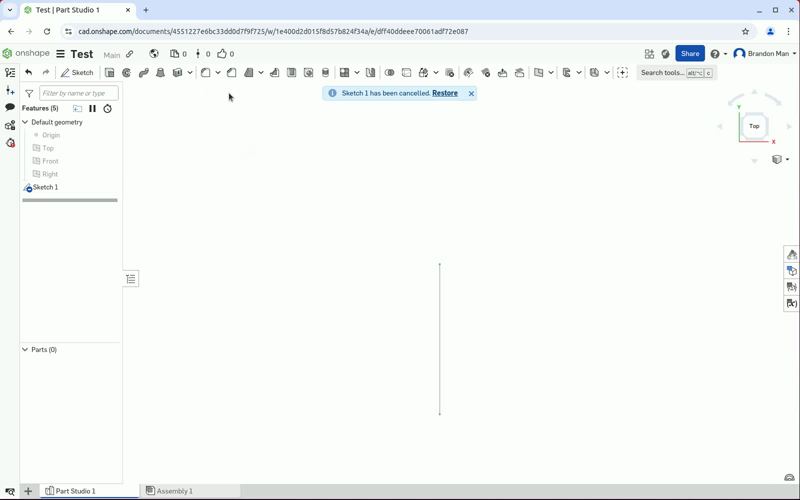
key(shift+s)
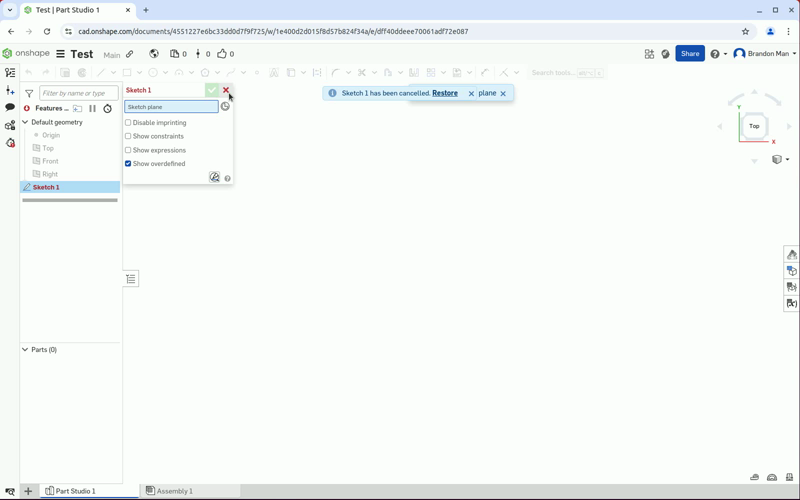
mouse_move(73, 150)
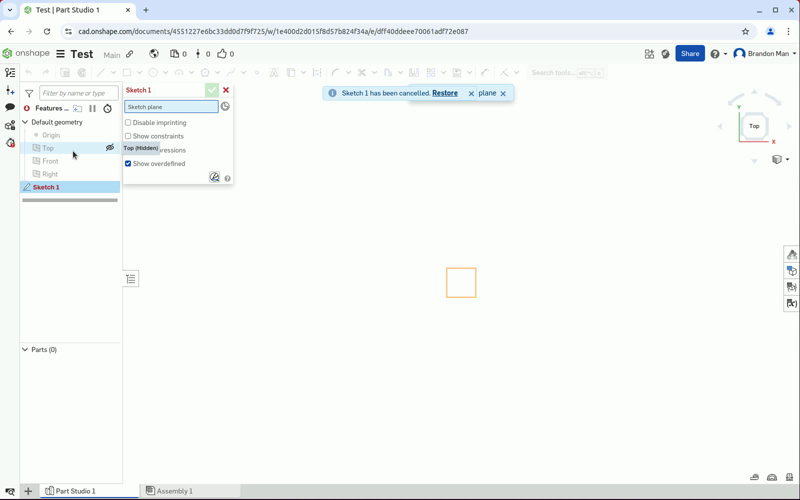
click(73, 150)
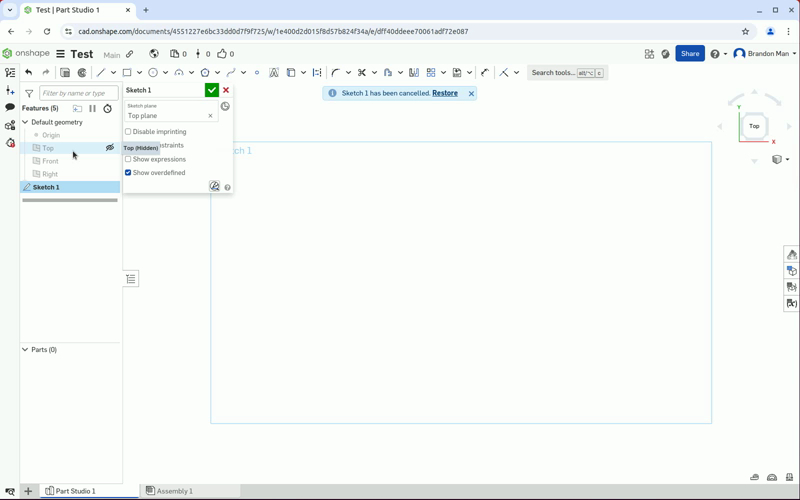
mouse_move(73, 352)
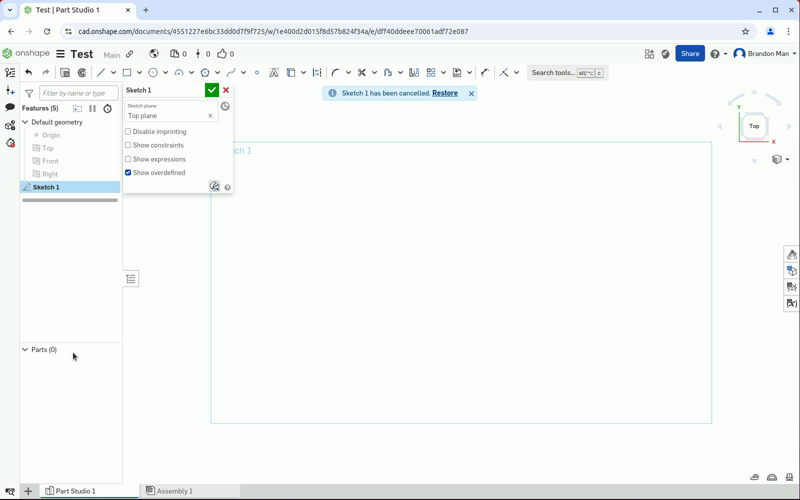
key(y)
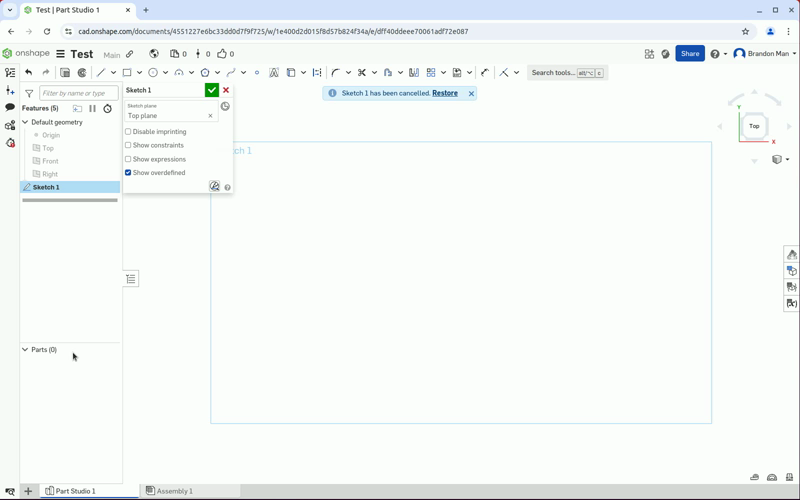
key(l)
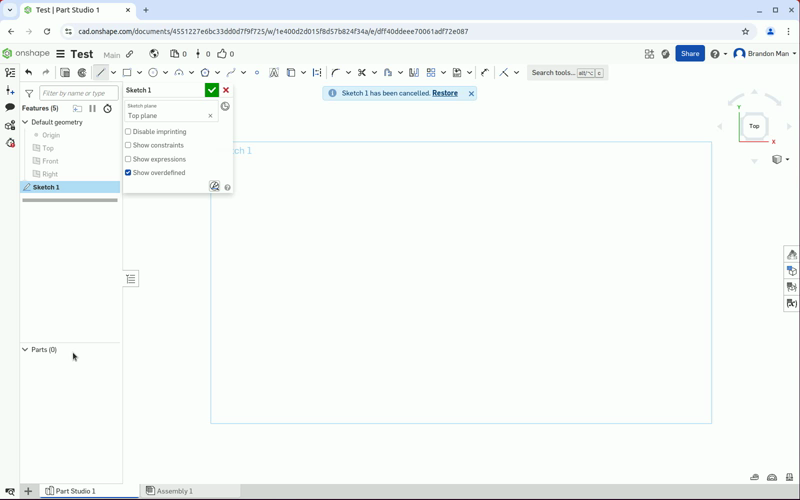
key_down(shift)
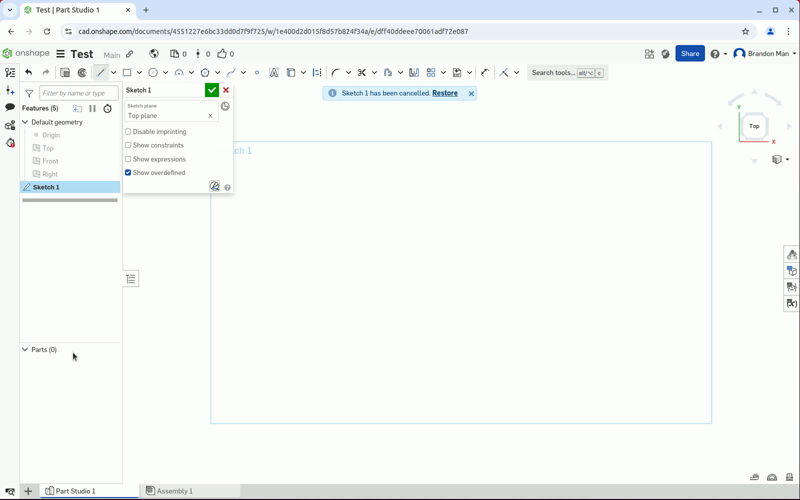
mouse_move(348, 337)
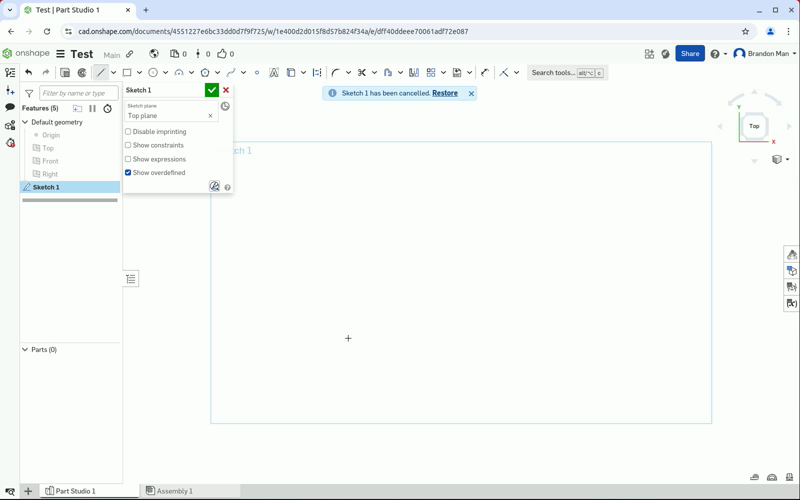
click(348, 337)
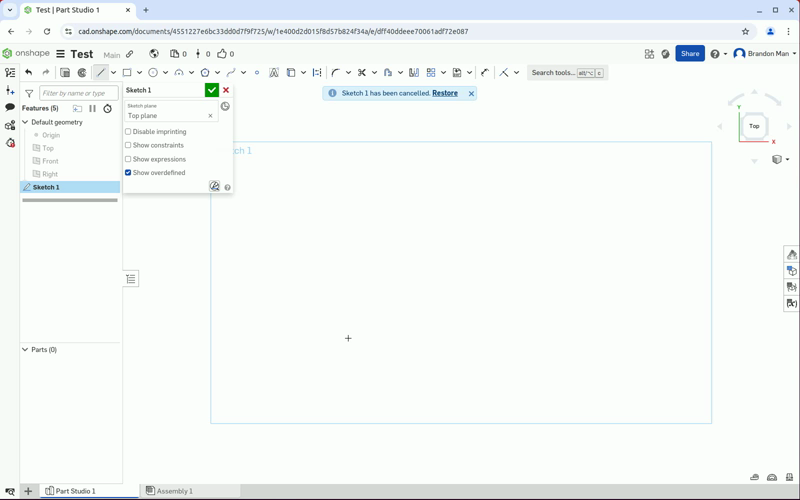
key_up(shift)
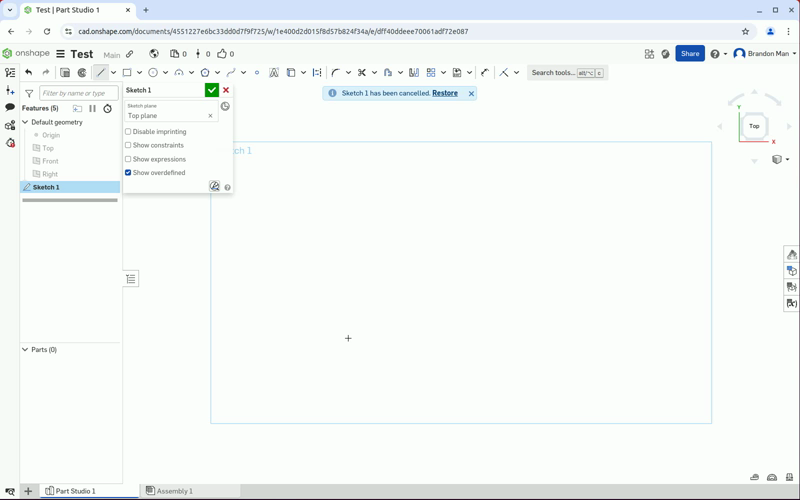
key_down(shift)
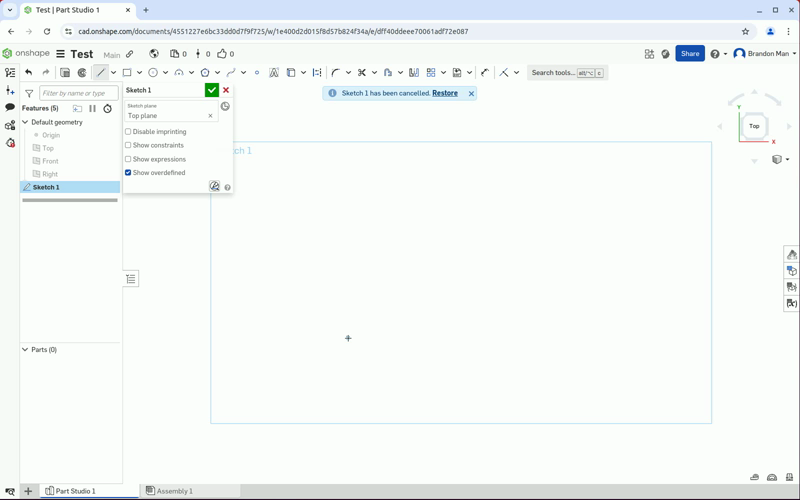
mouse_move(572, 337)
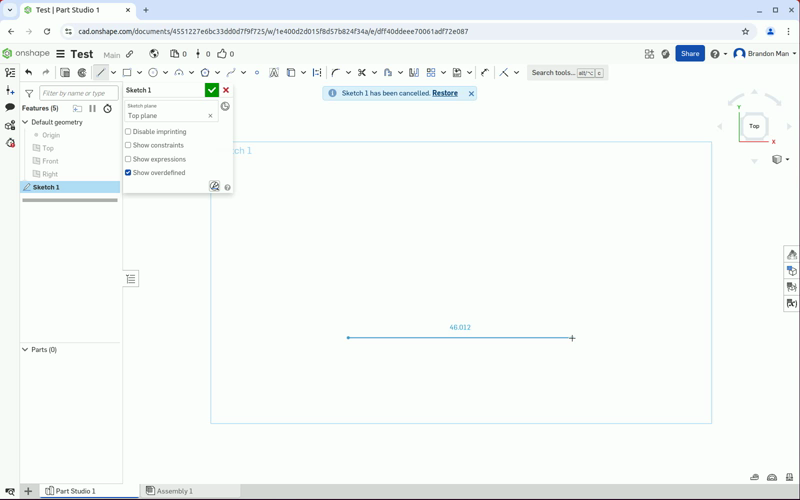
click(572, 337)
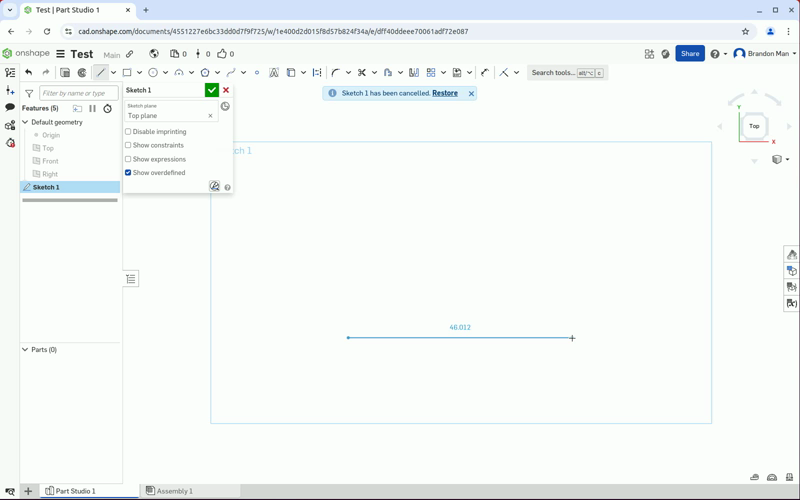
key_up(shift)
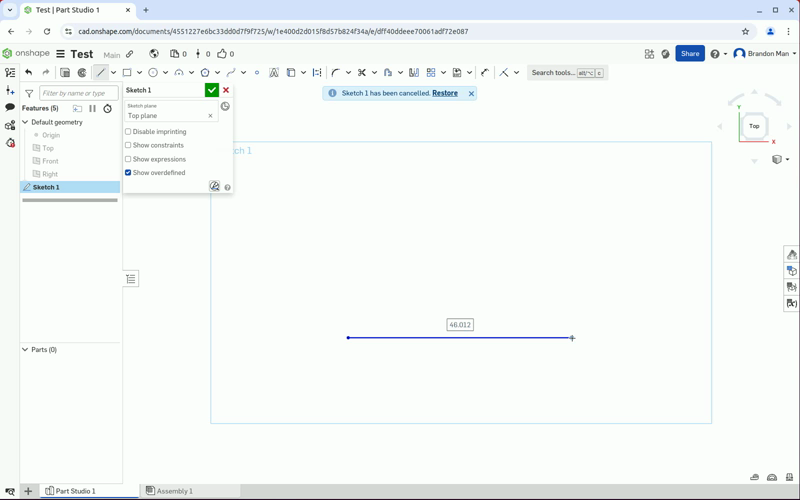
key_down(shift)
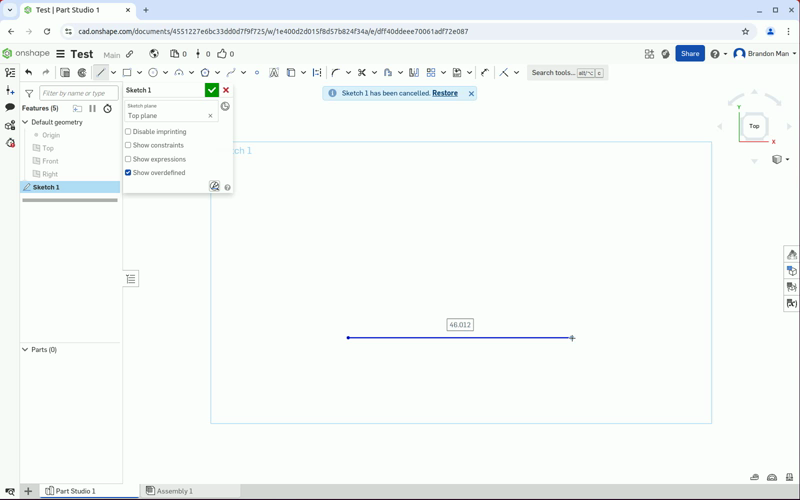
mouse_move(572, 227)
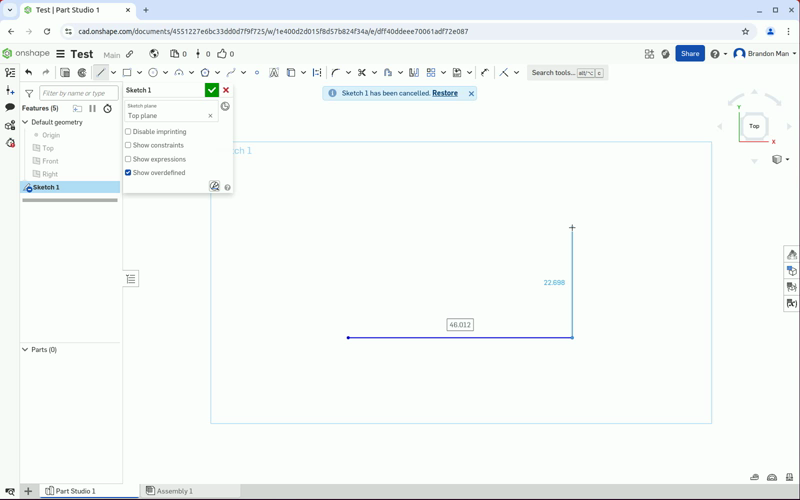
click(572, 227)
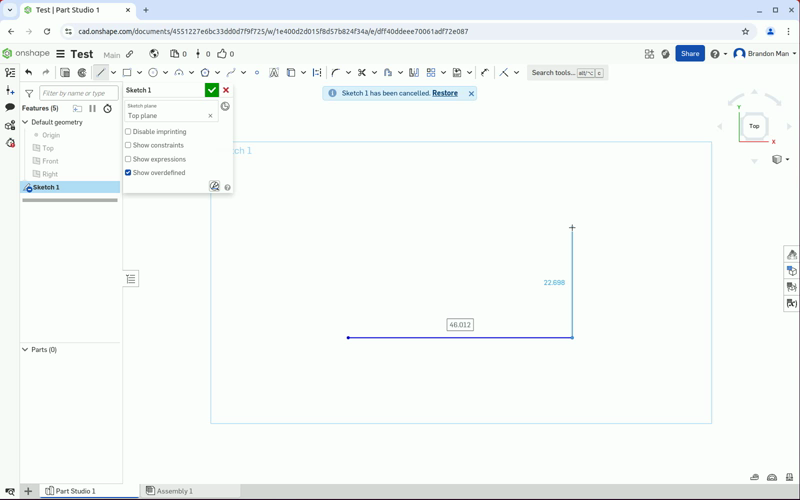
key_up(shift)
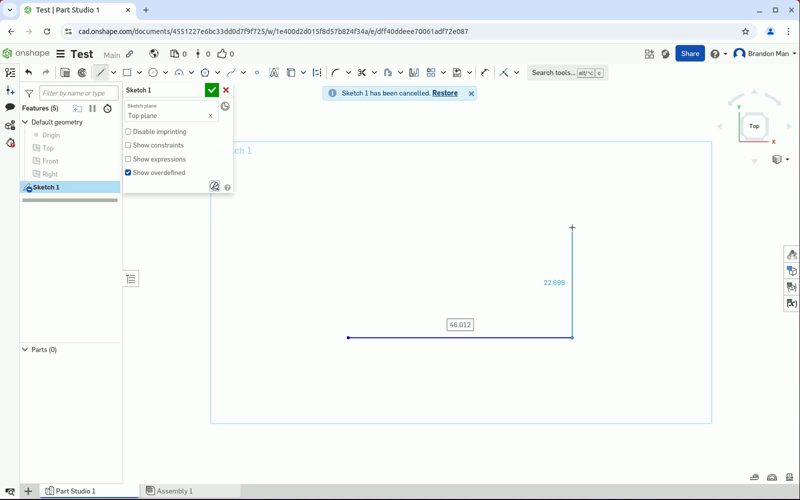
key_down(shift)
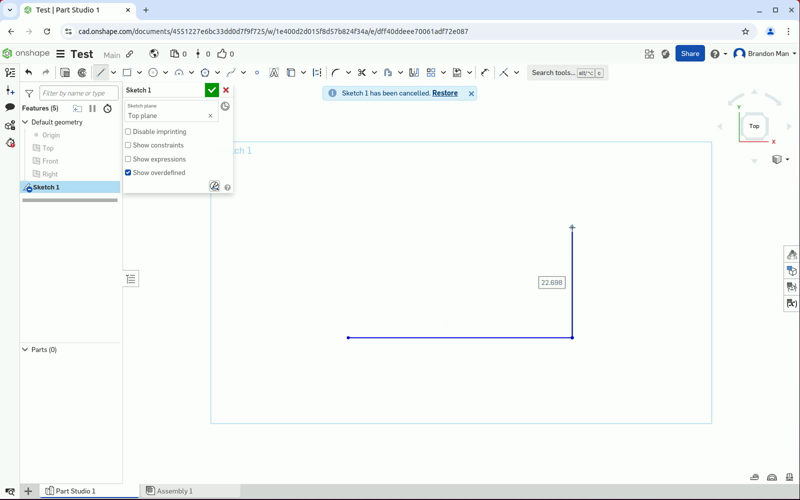
mouse_move(348, 227)
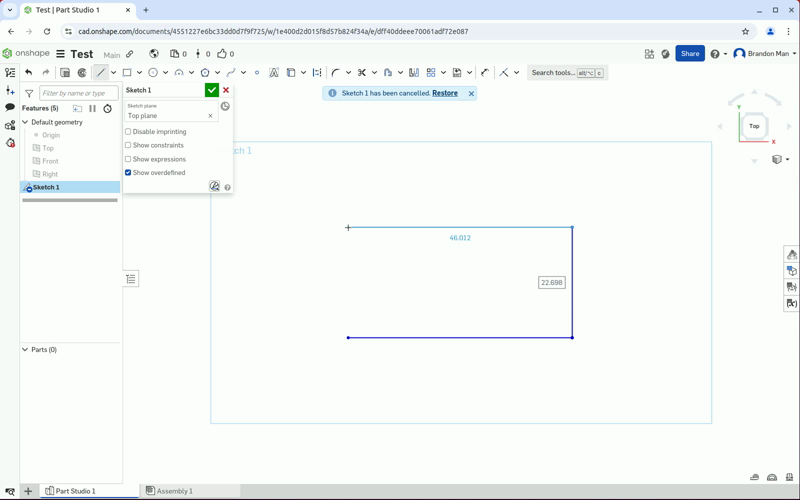
click(348, 227)
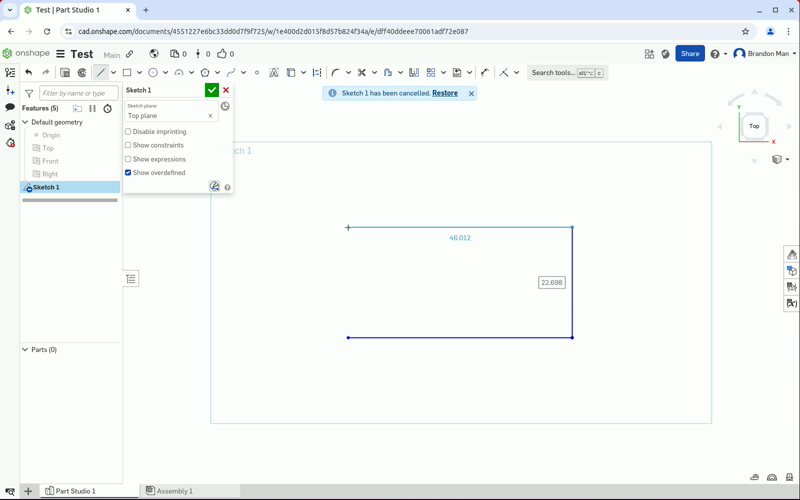
key_up(shift)
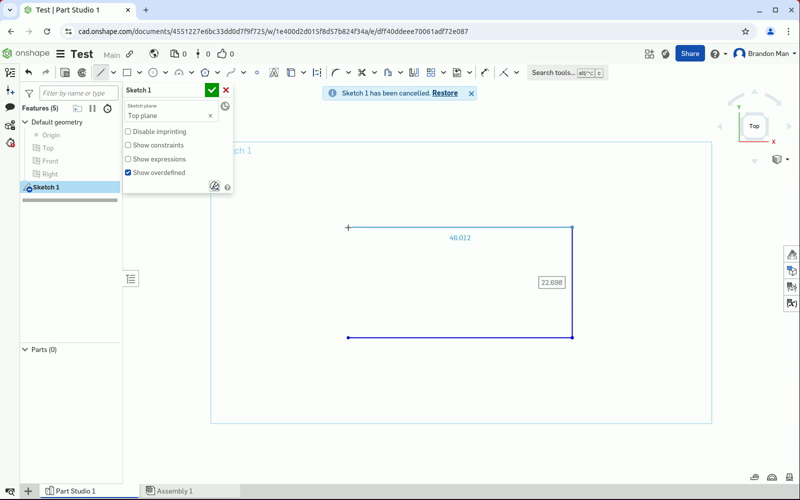
key_down(shift)
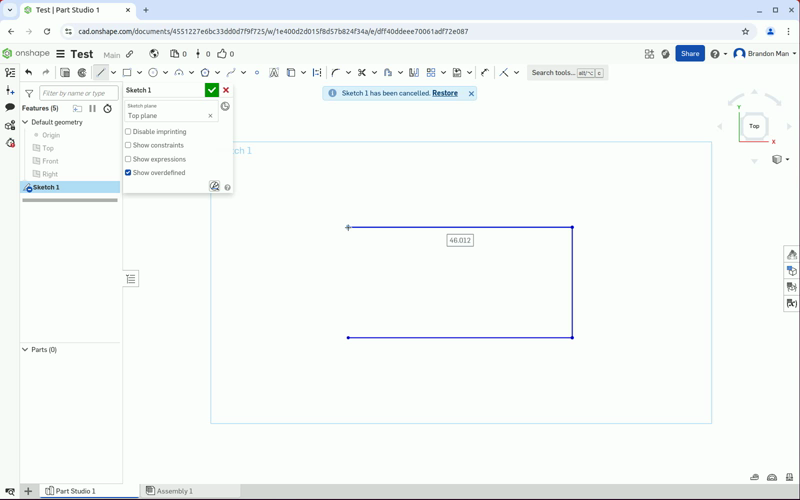
mouse_move(348, 337)
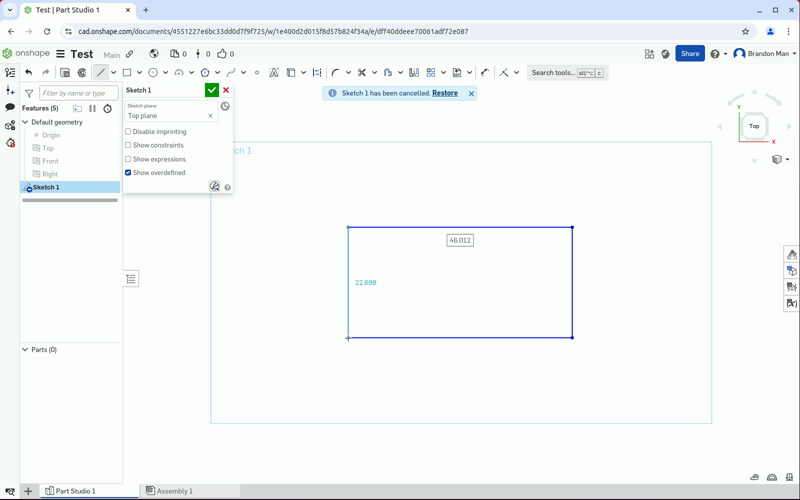
key_up(shift)
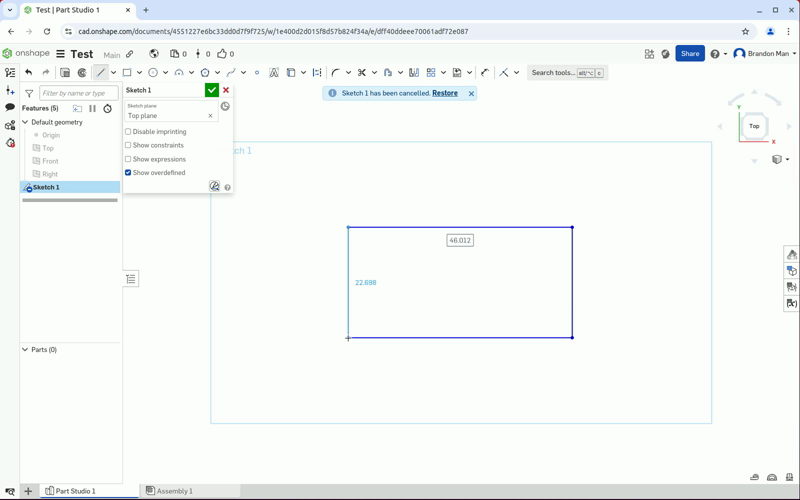
click(348, 337)
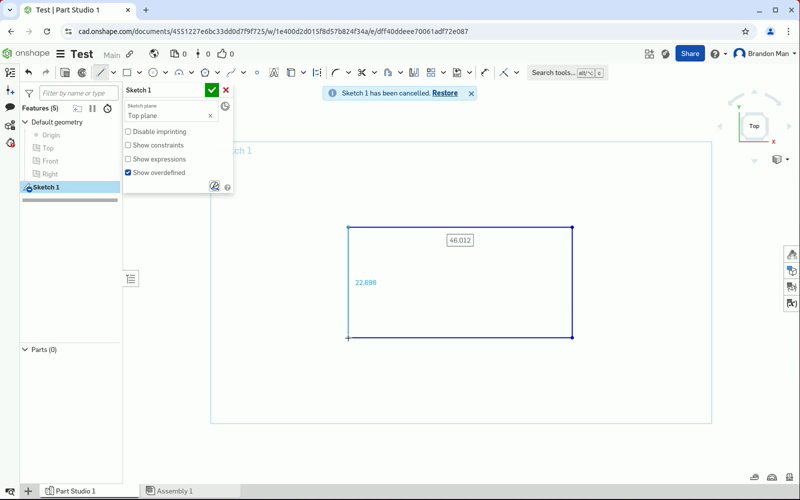
key(esc)
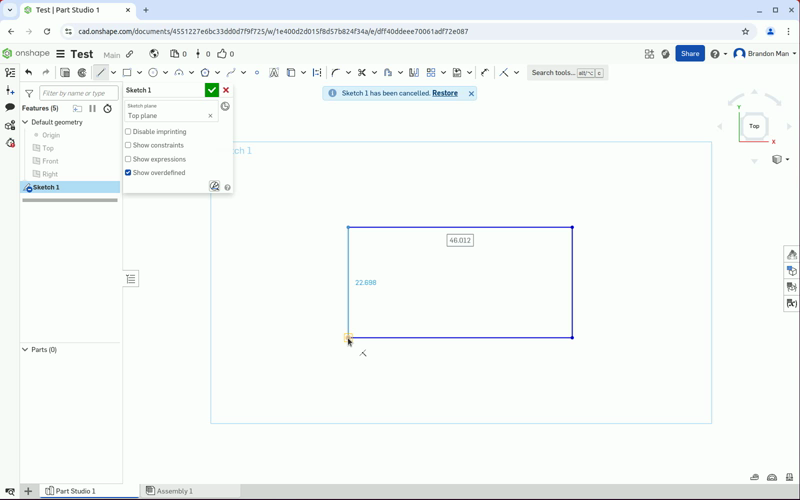
mouse_move(400, 271)
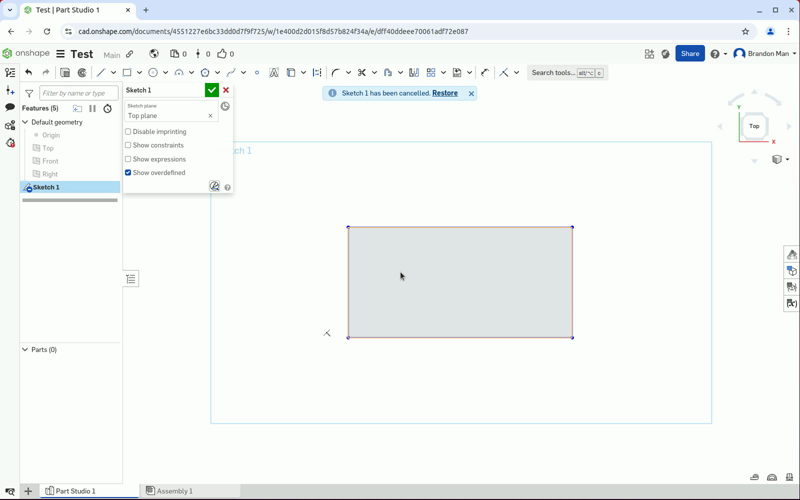
click(400, 271)
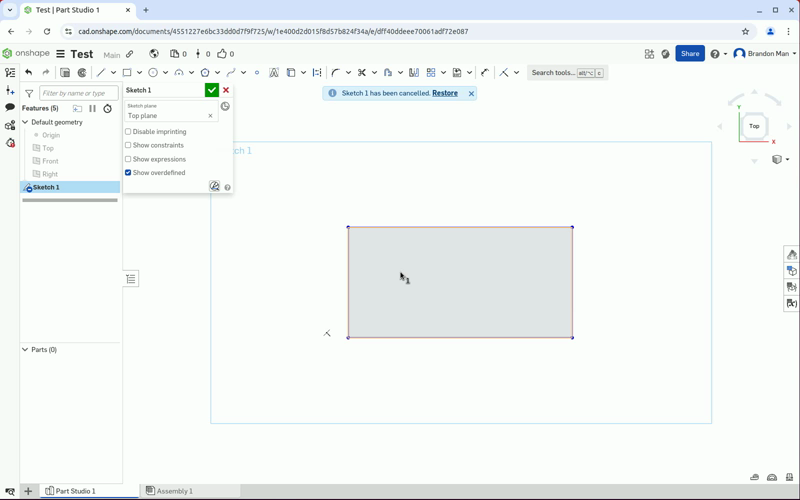
mouse_move(73, 352)
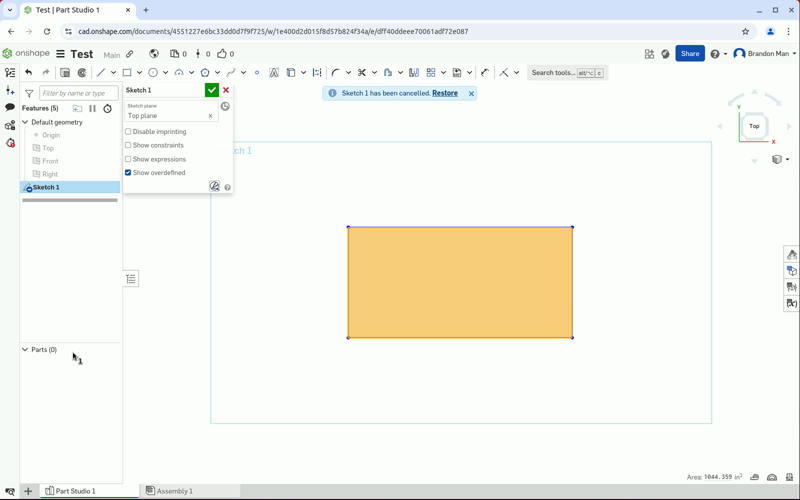
key(shift+y)
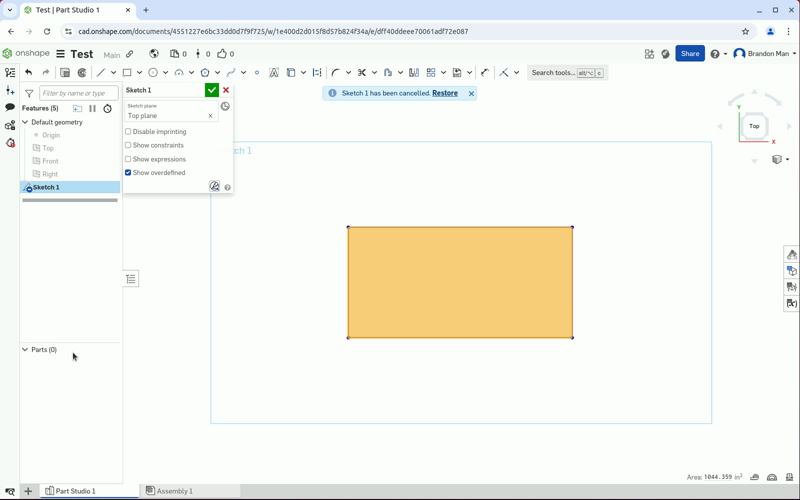
key(shift+e)
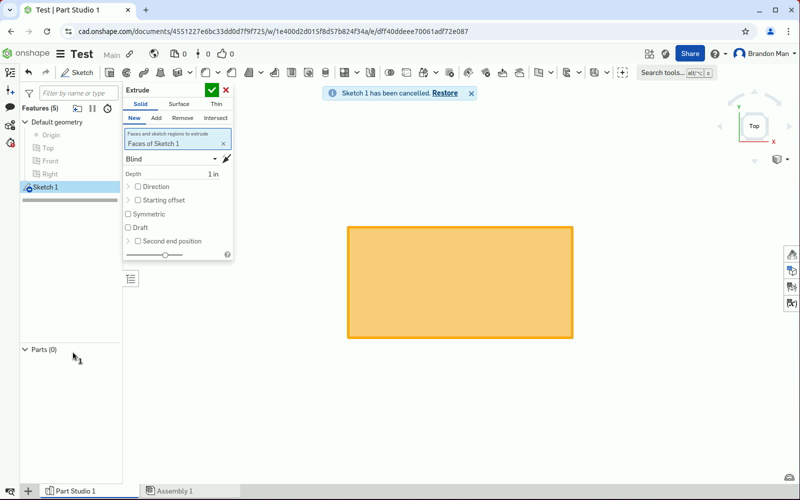
mouse_move(143, 106)
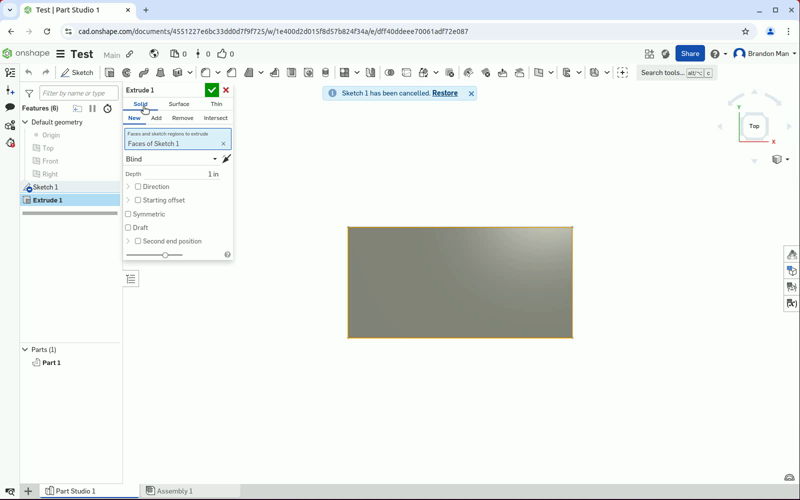
click(143, 106)
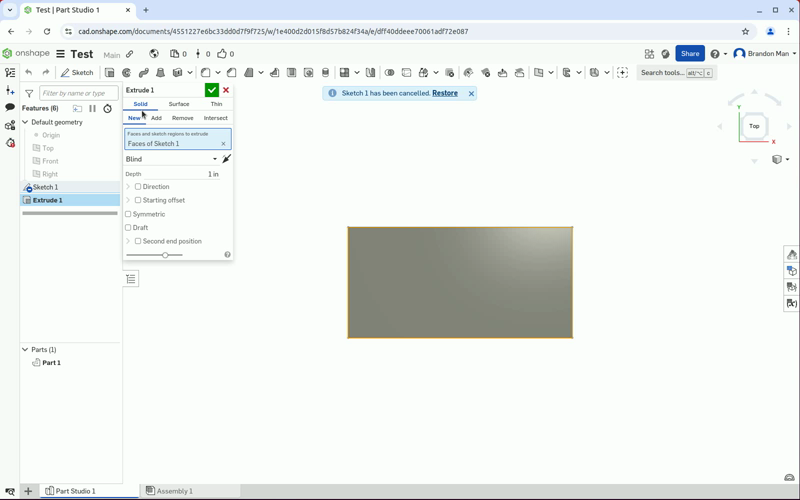
mouse_move(137, 120)
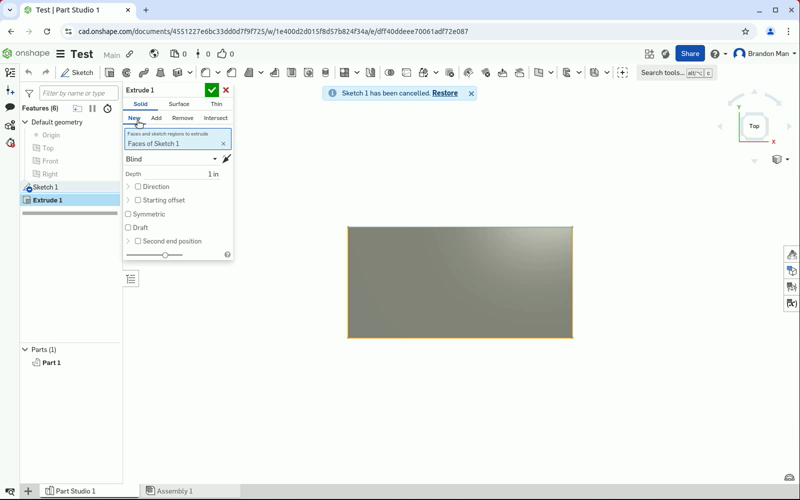
click(137, 120)
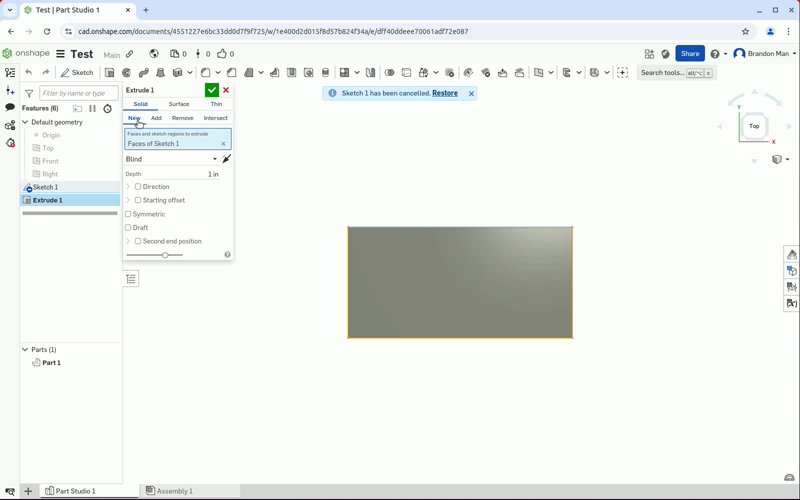
key(tab, 4)
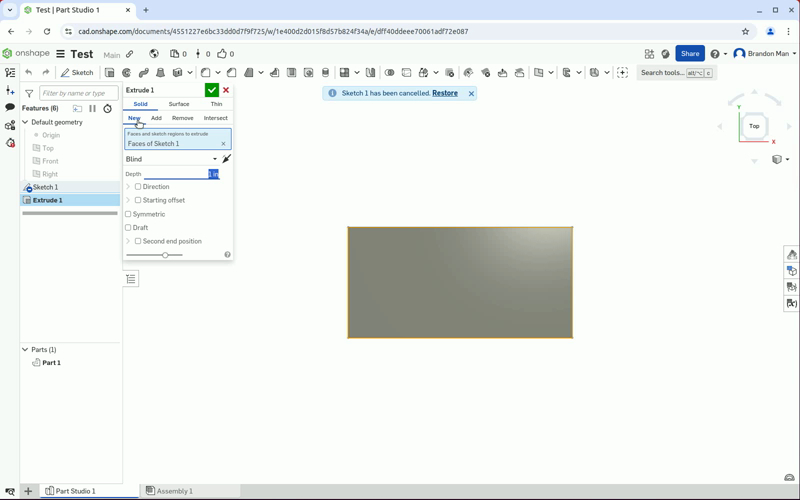
text(5.536)
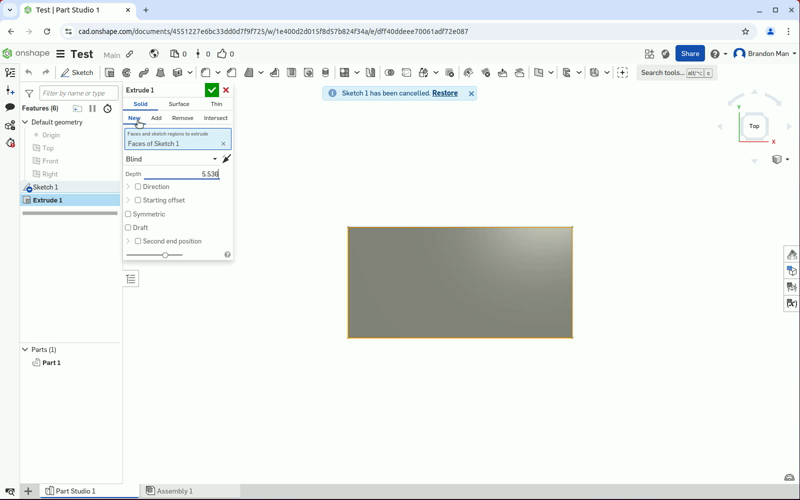
key(enter)
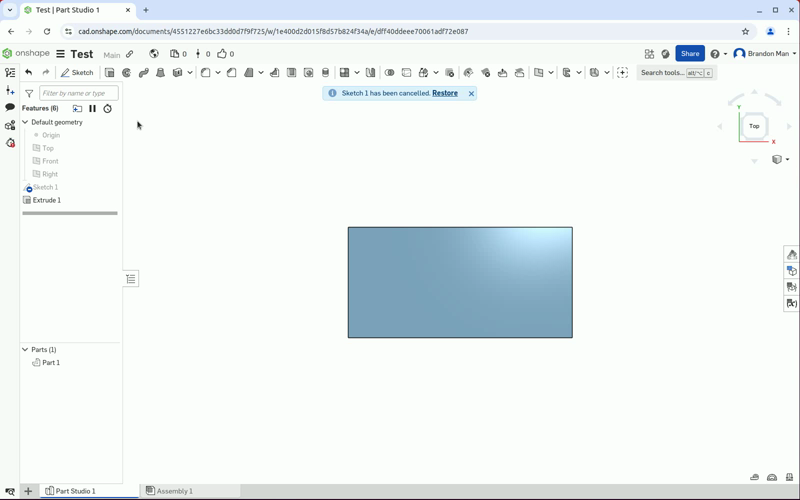
key(shift+h)
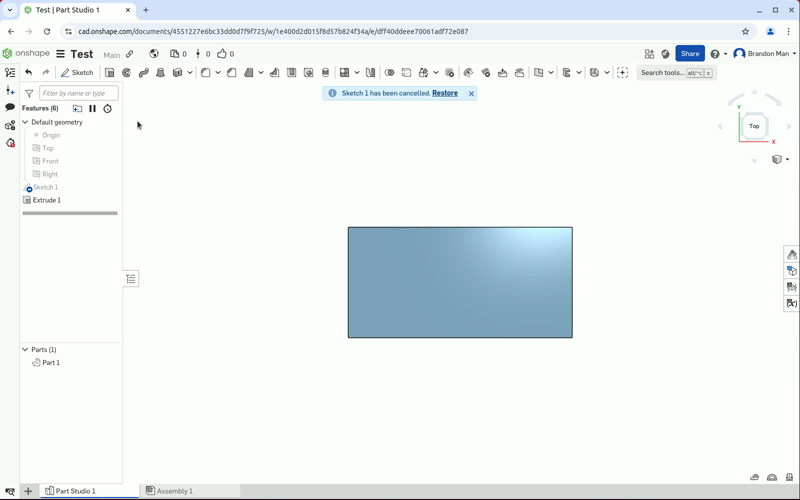
key(shift+h)
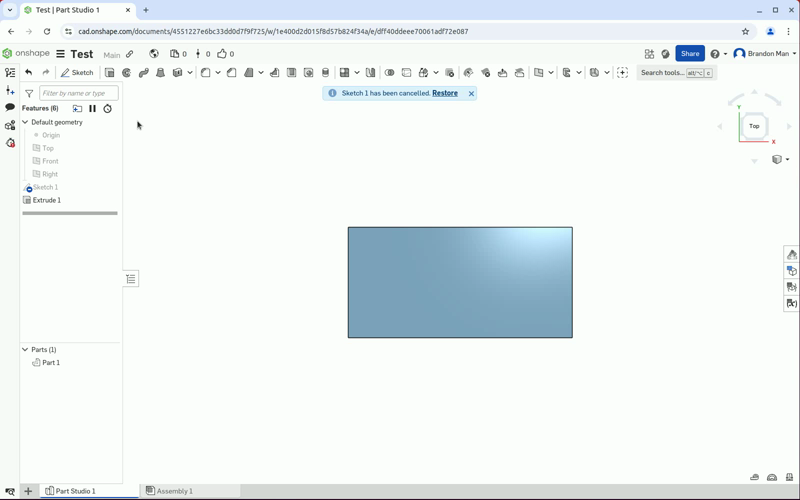
mouse_move(73, 189)
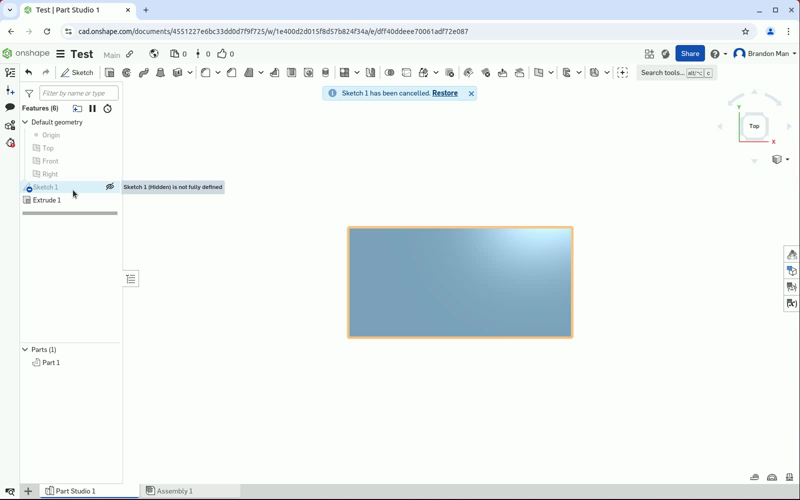
click(73, 189)
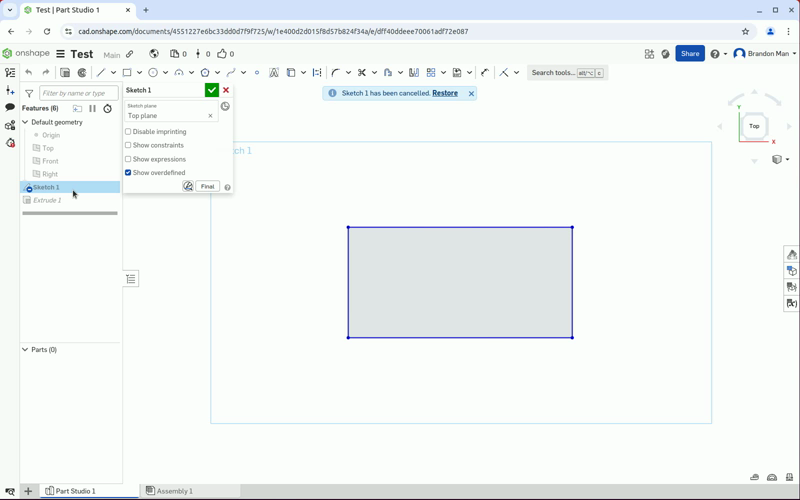
mouse_move(229, 92)
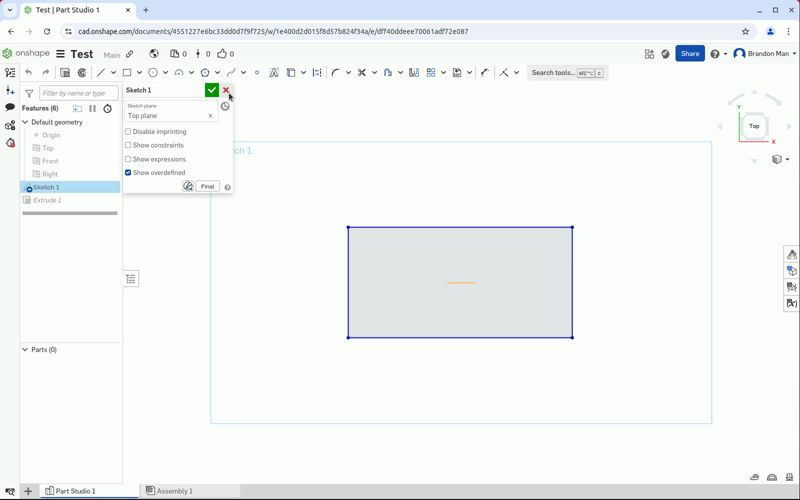
click(229, 92)
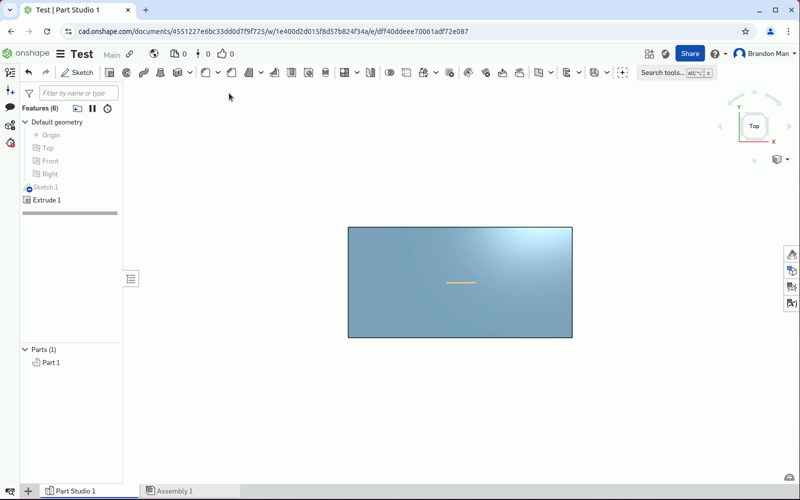
mouse_move(541, 75)
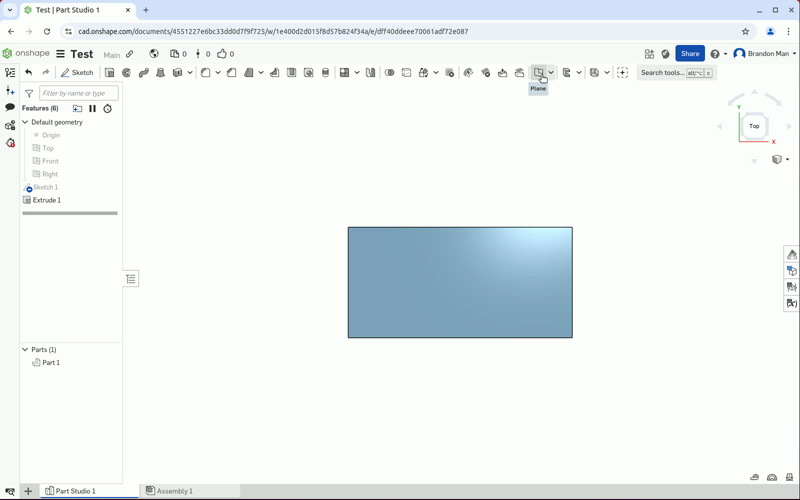
click(541, 75)
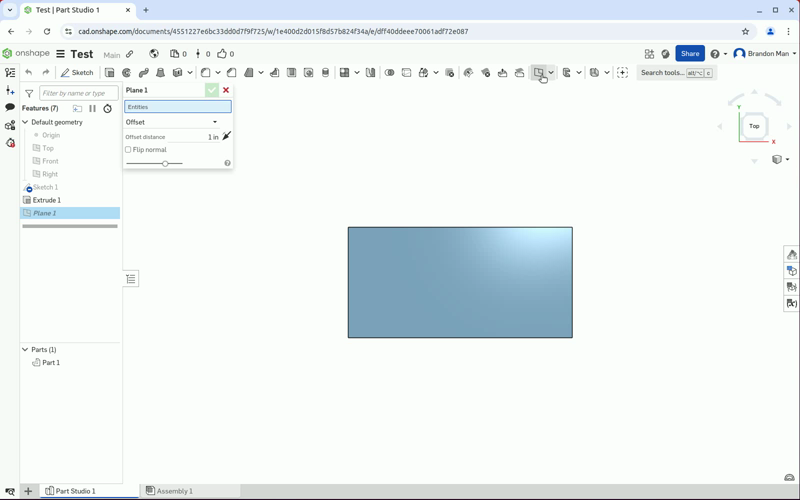
mouse_move(73, 150)
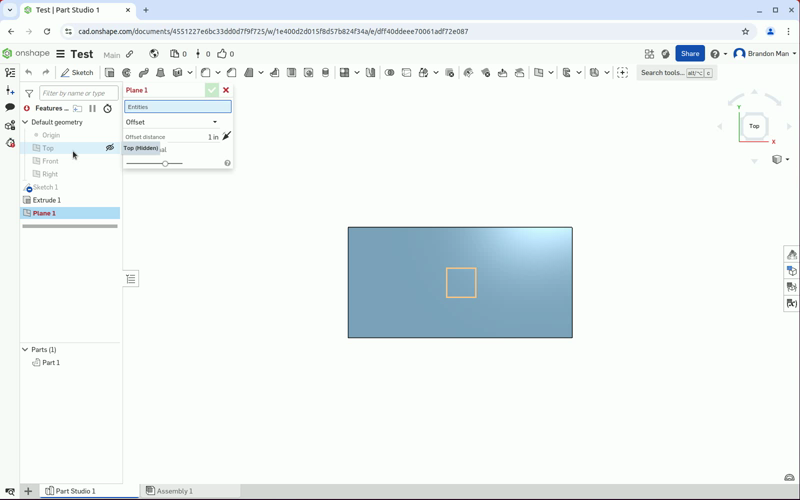
click(73, 150)
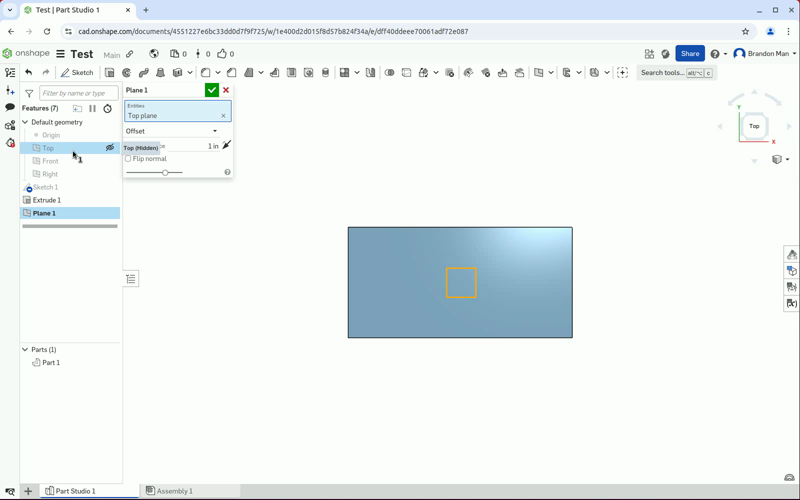
key(tab, 2)
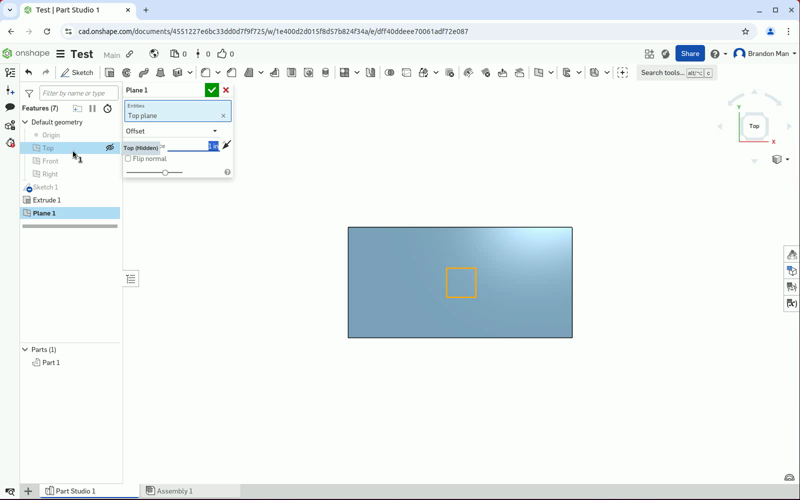
text(5.546)
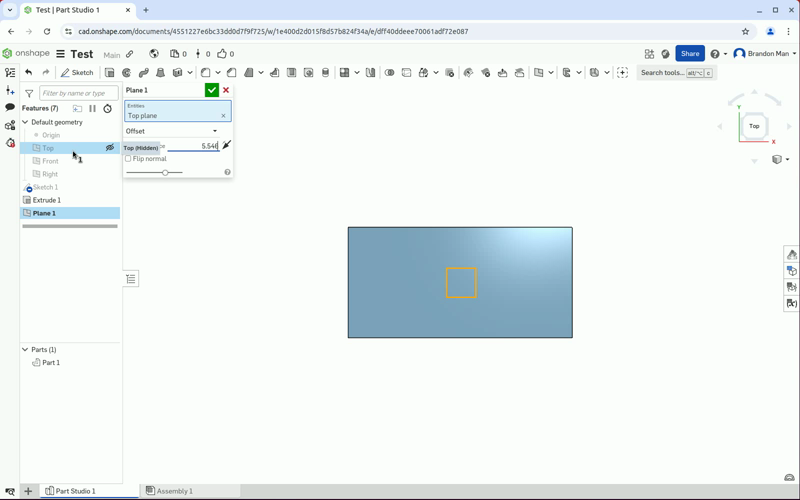
key(enter, 2)
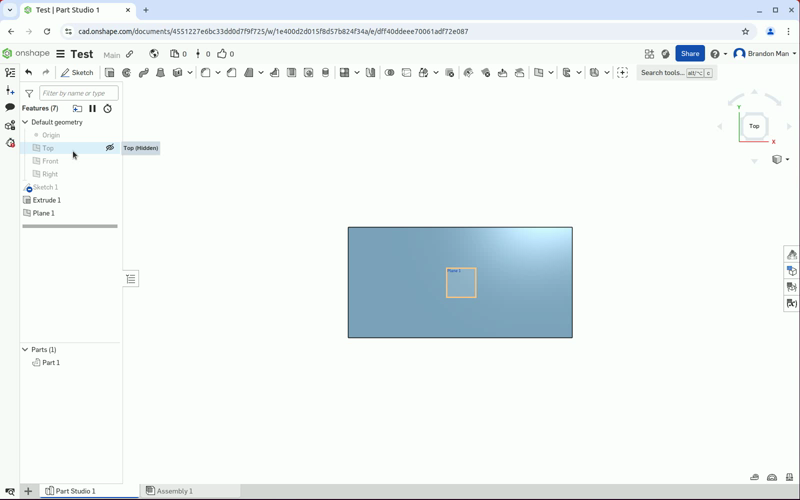
key(shift+s)
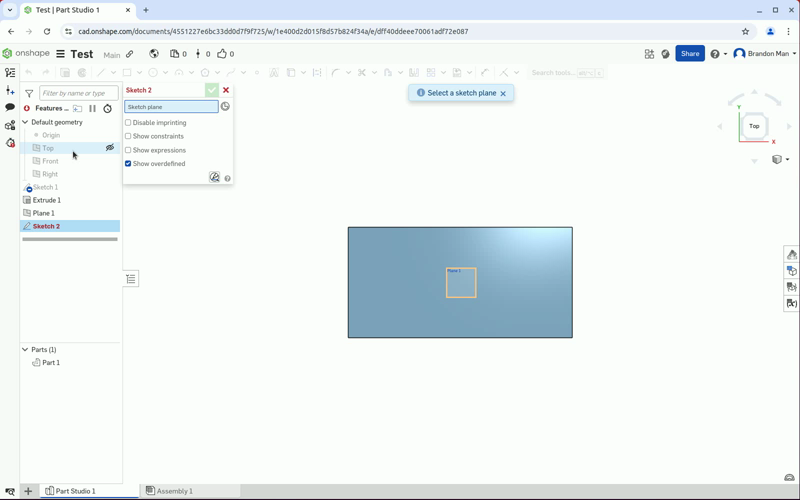
mouse_move(73, 215)
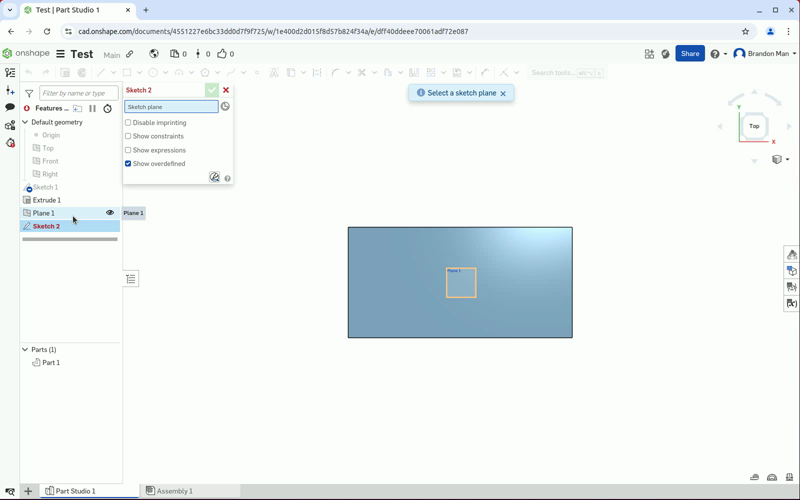
click(73, 215)
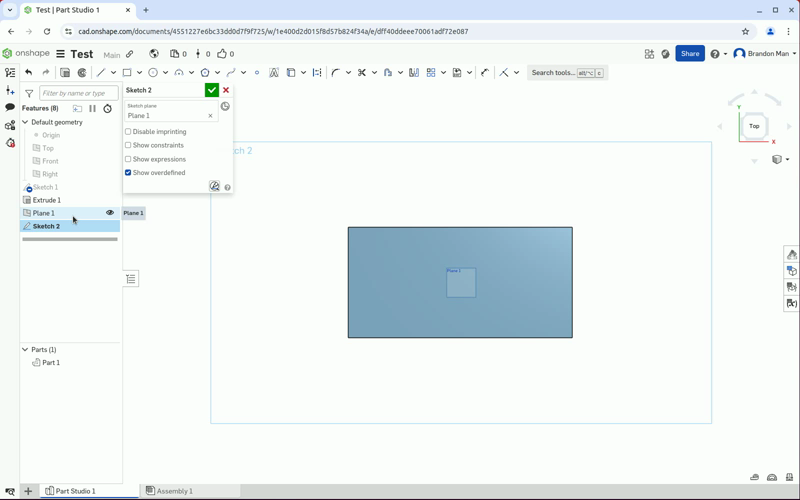
mouse_move(73, 352)
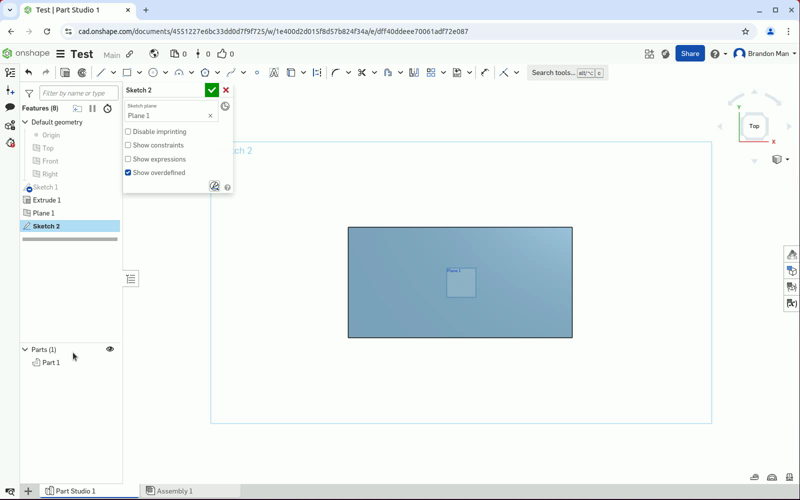
key(y)
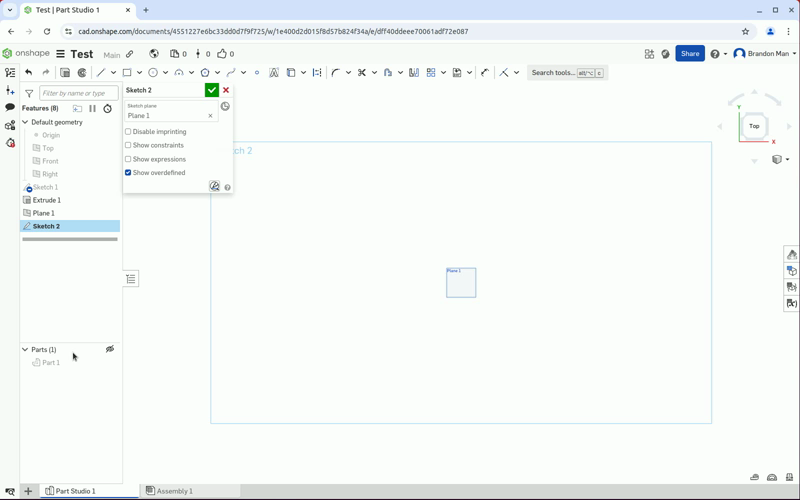
key(l)
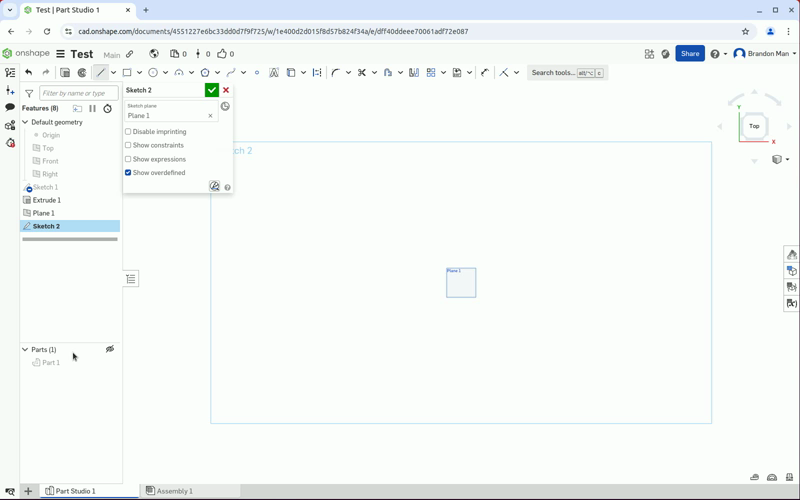
key_down(shift)
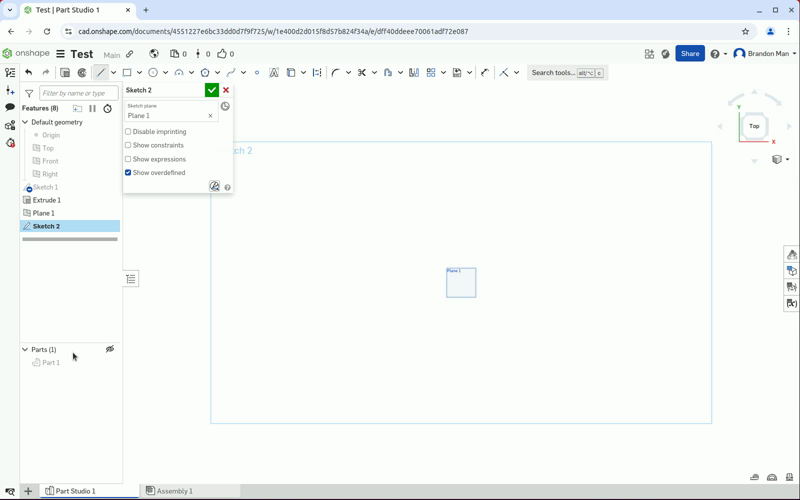
mouse_move(392, 286)
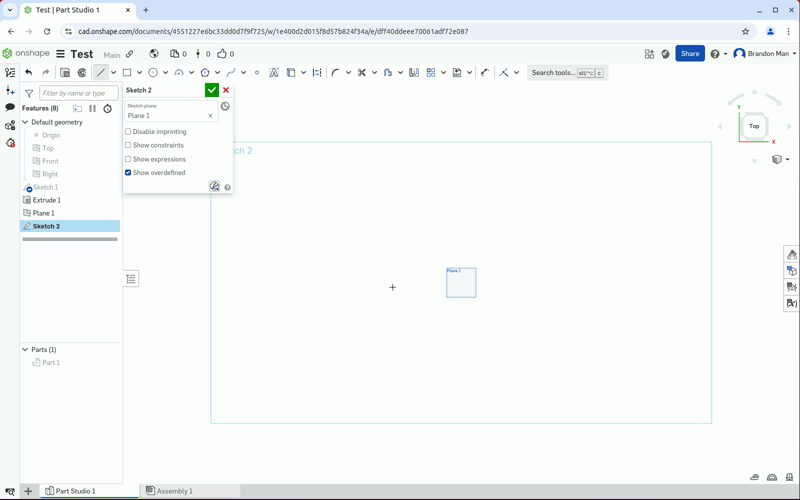
click(392, 286)
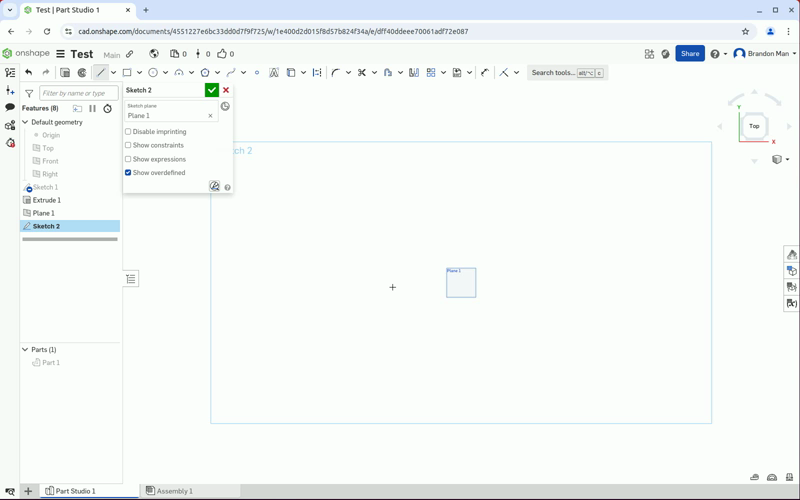
key_up(shift)
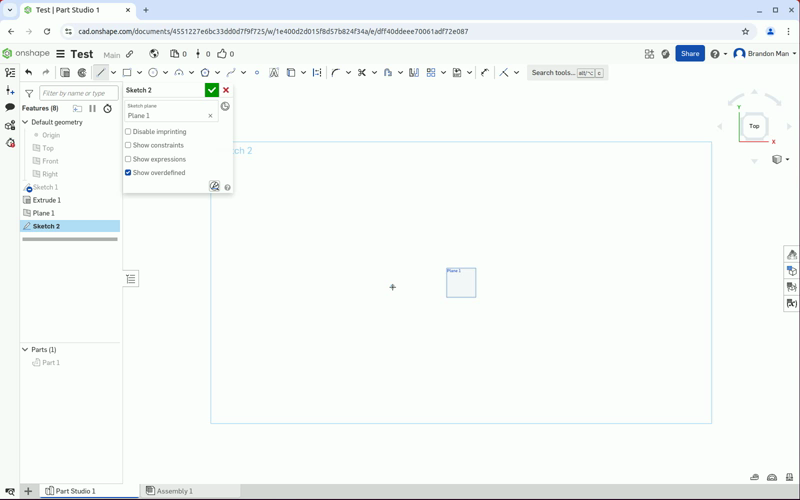
key_down(shift)
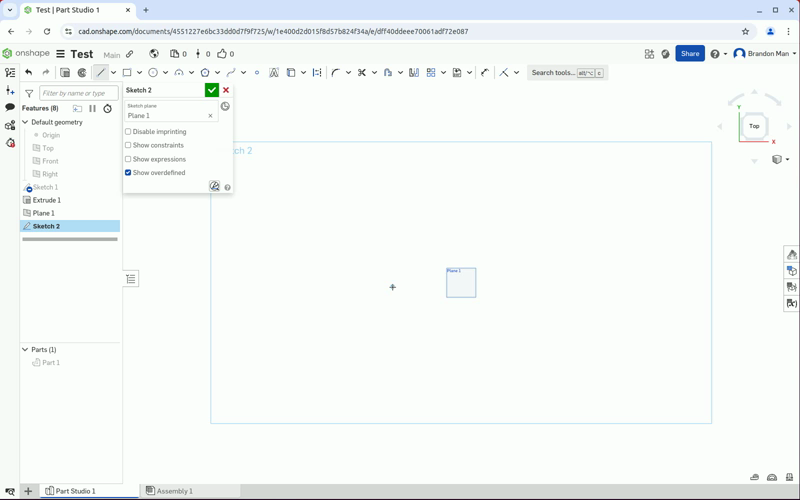
mouse_move(528, 286)
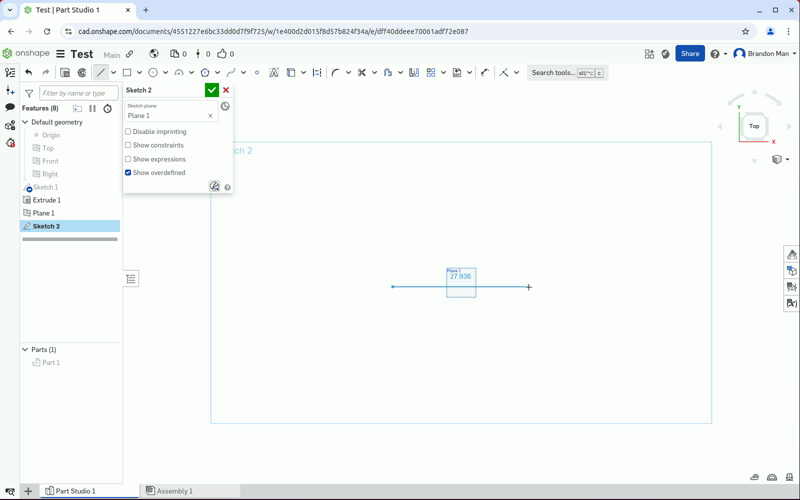
click(528, 286)
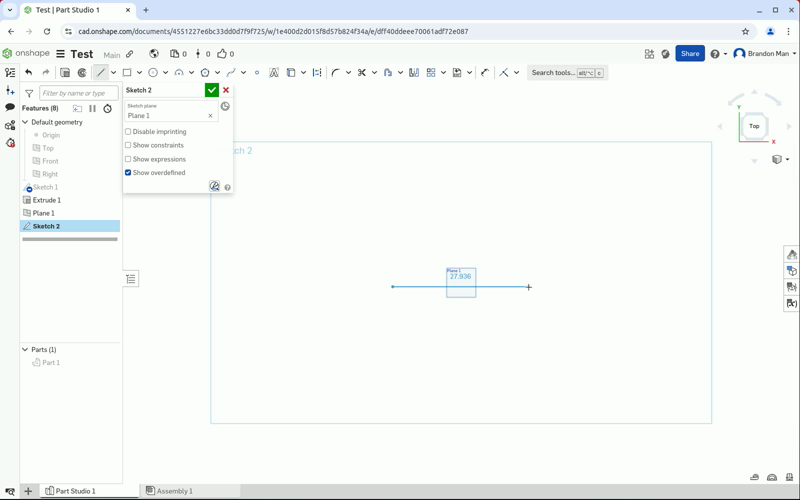
key_up(shift)
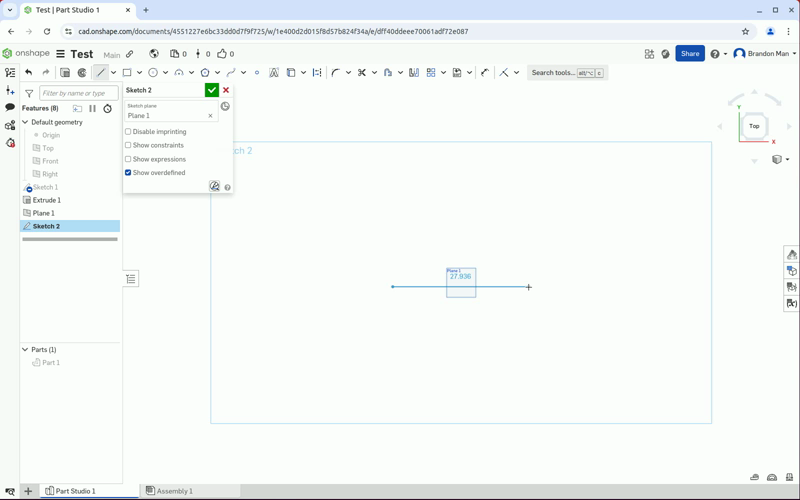
key_down(shift)
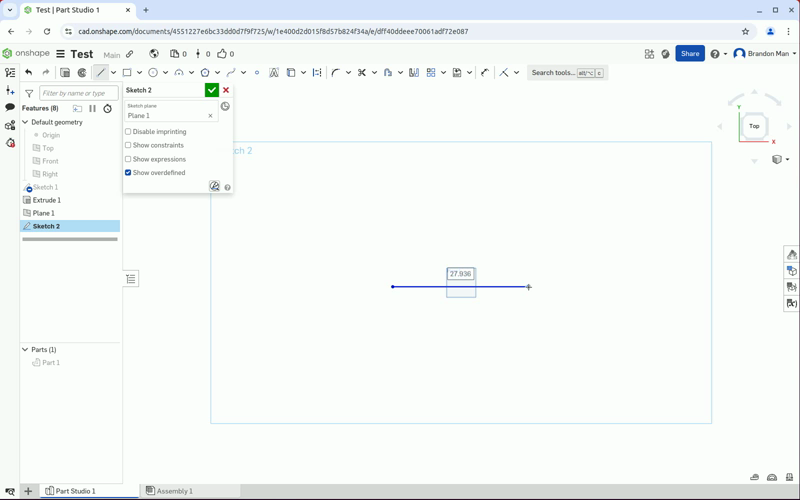
mouse_move(558, 286)
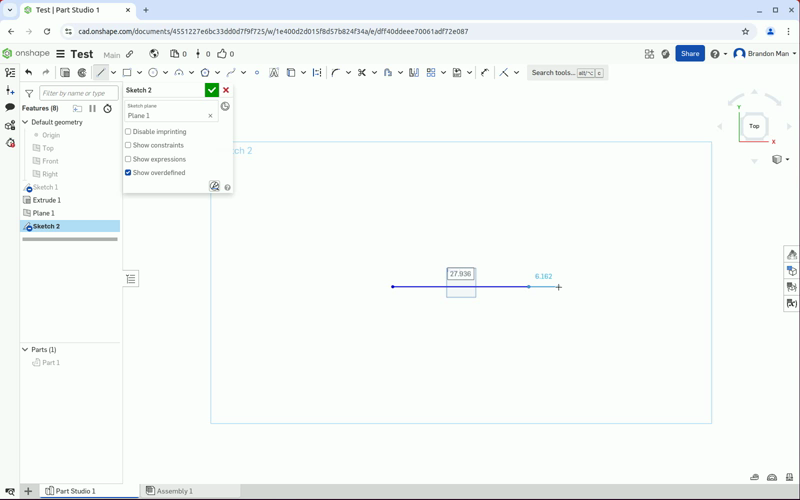
mouse_move(528, 227)
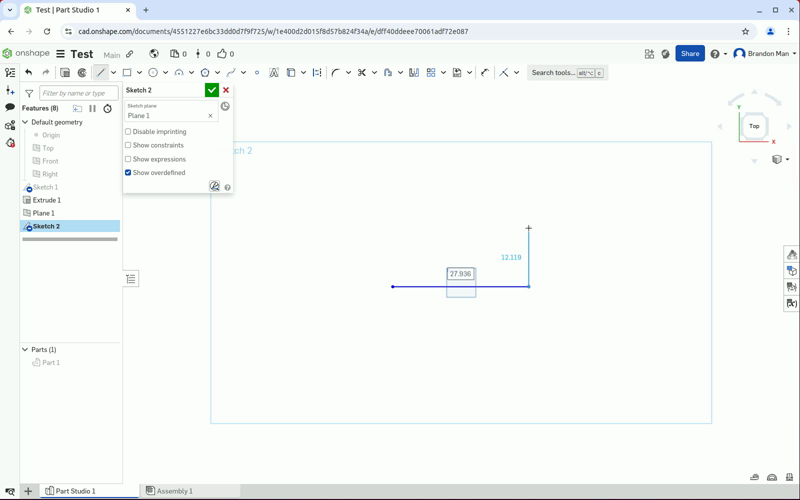
click(528, 227)
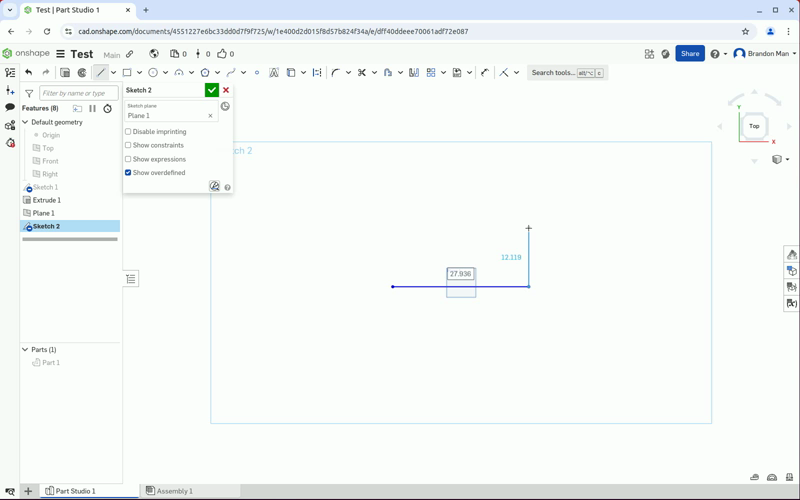
key_up(shift)
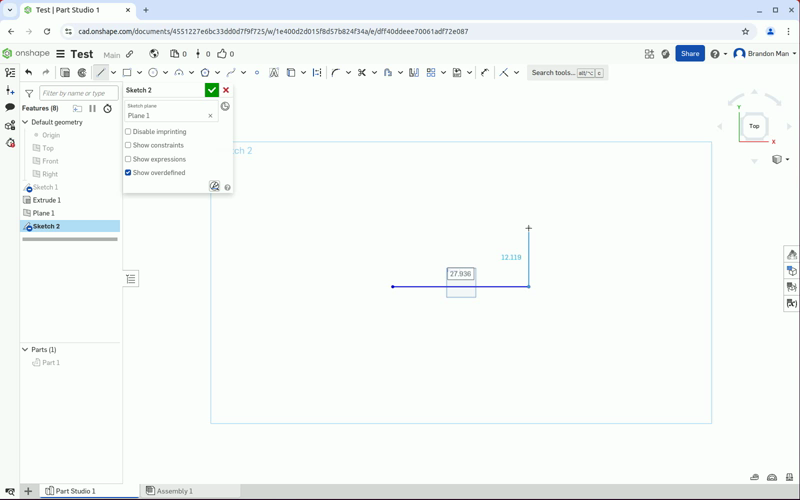
key_down(shift)
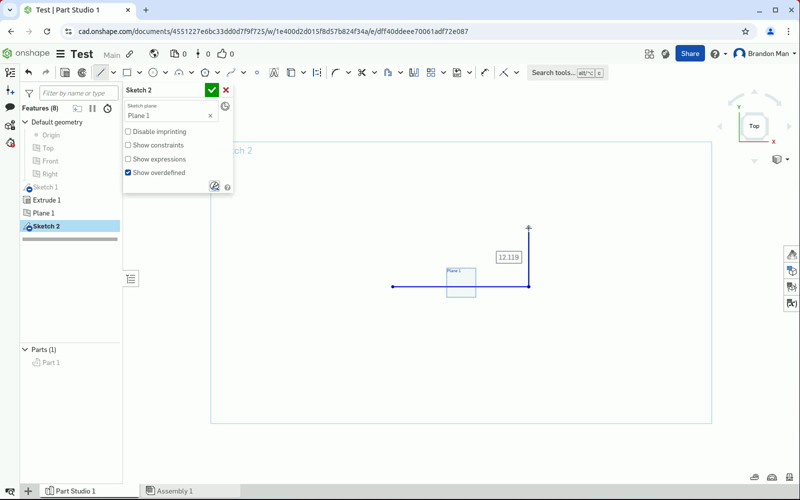
mouse_move(392, 227)
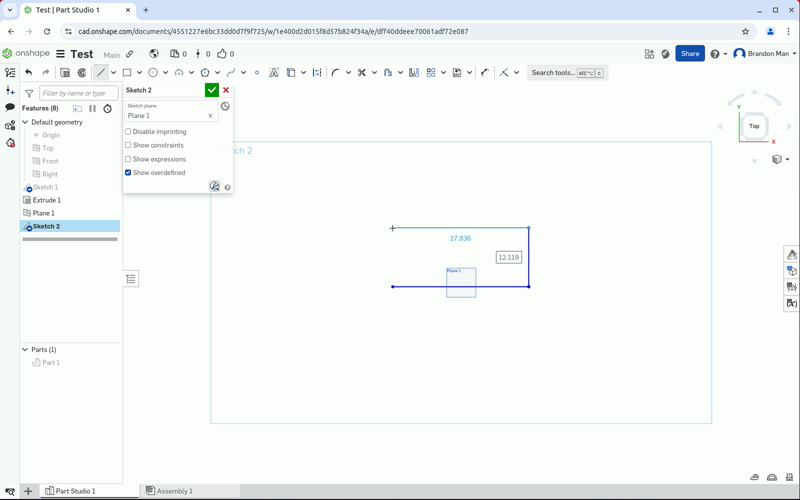
click(392, 227)
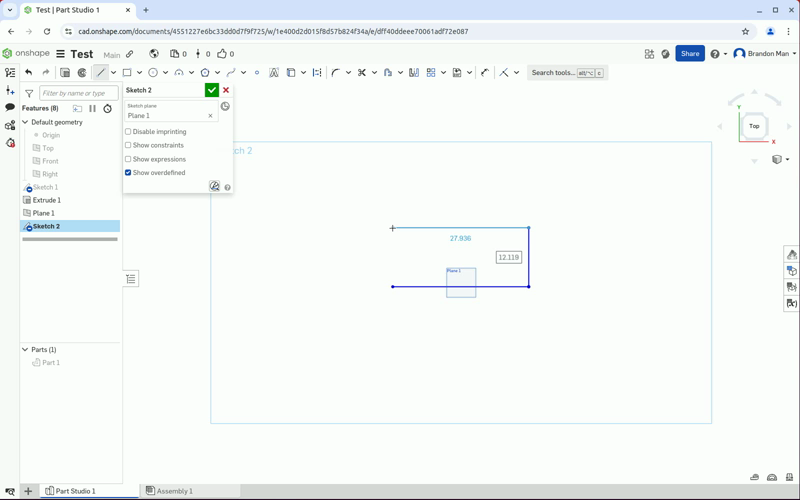
key_up(shift)
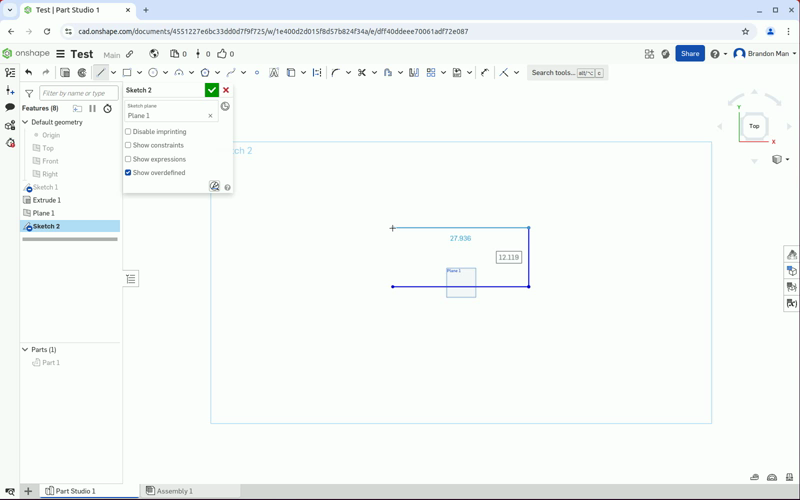
mouse_move(422, 227)
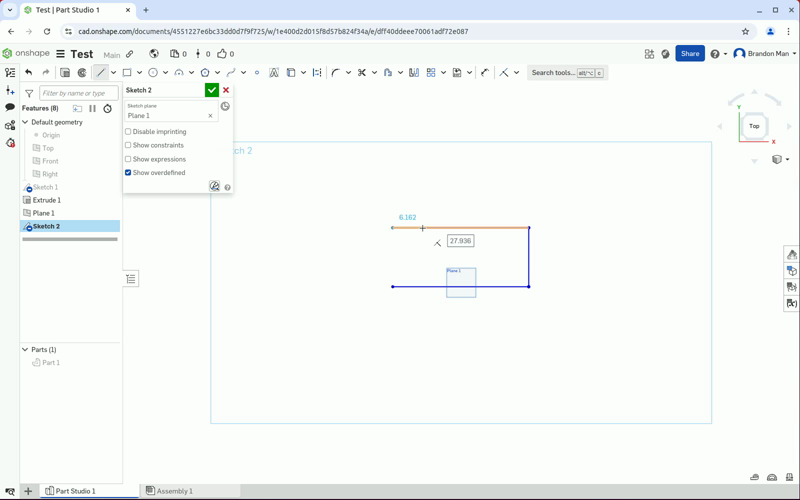
key_down(shift)
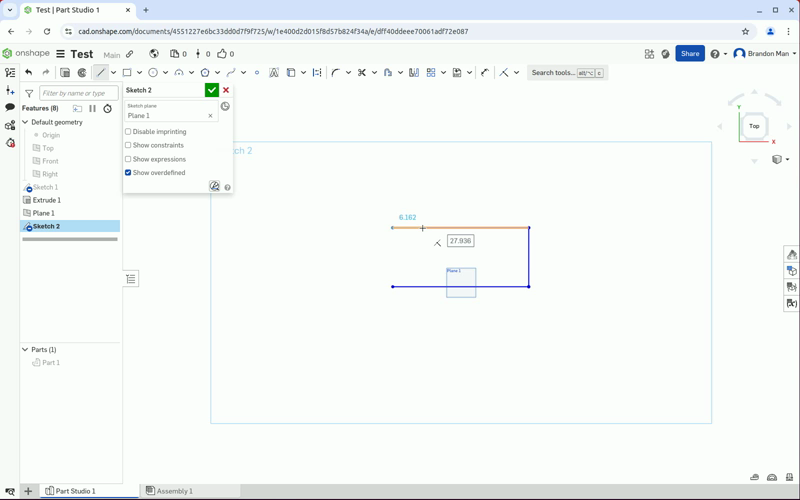
mouse_move(392, 286)
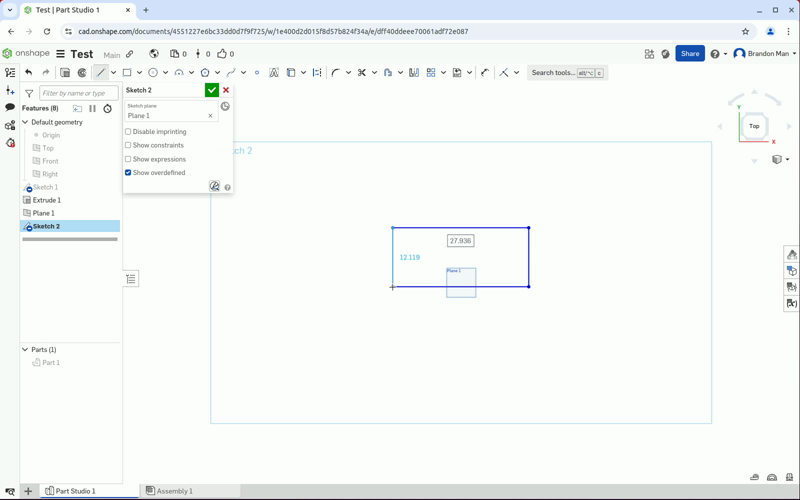
key_up(shift)
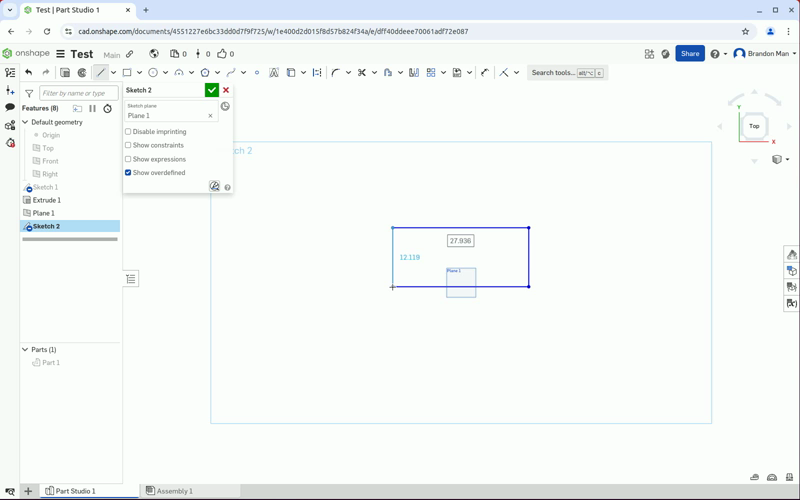
click(392, 286)
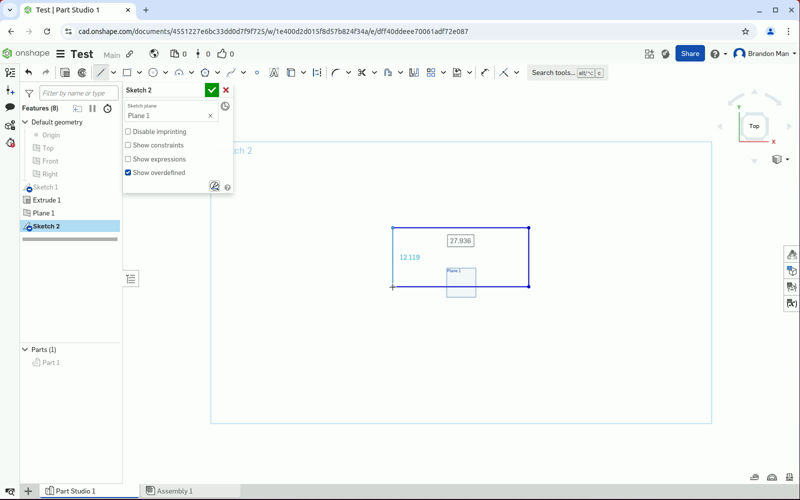
key(esc)
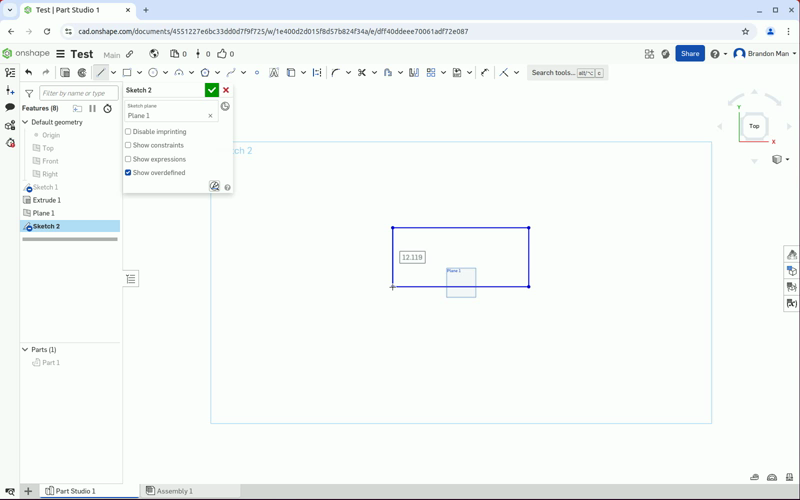
mouse_move(479, 246)
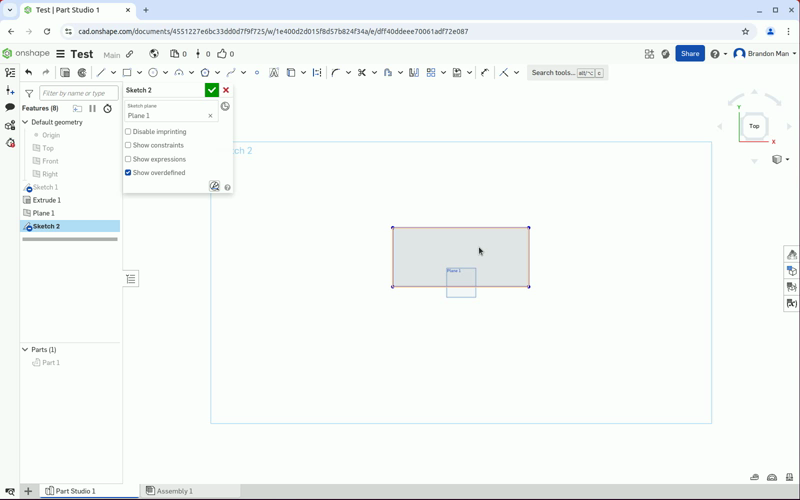
click(479, 246)
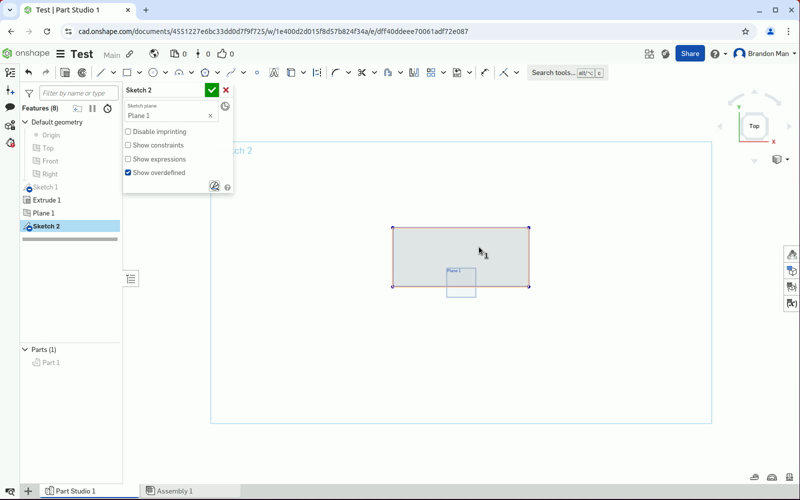
mouse_move(73, 352)
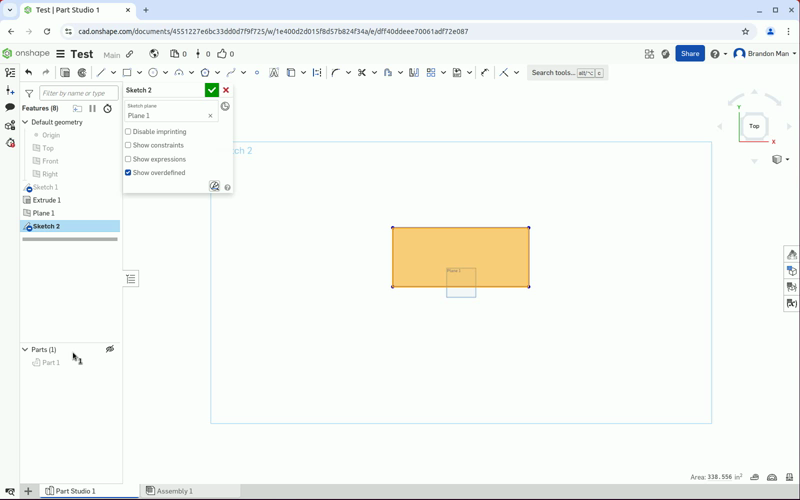
key(shift+y)
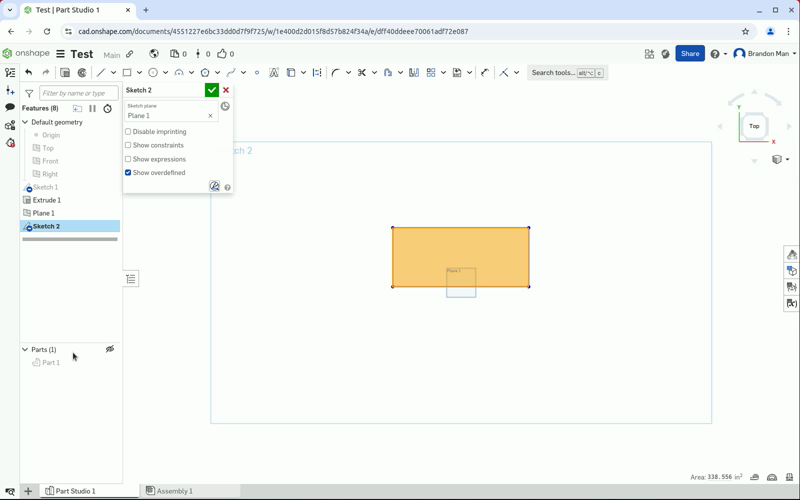
key(shift+e)
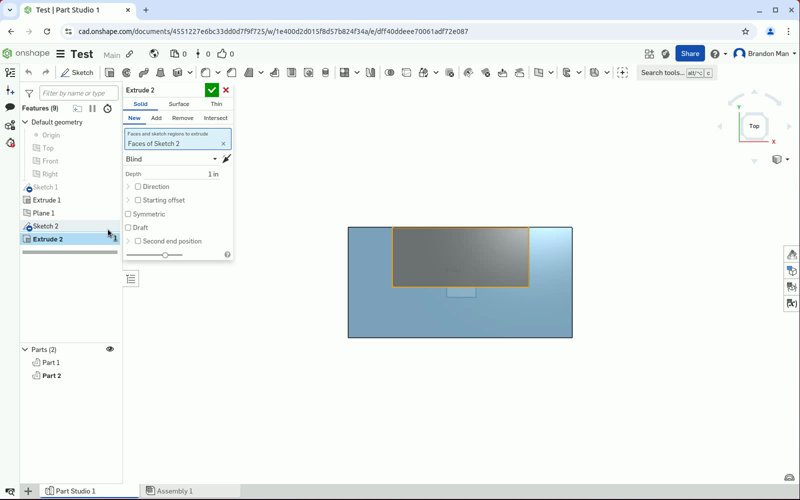
mouse_move(143, 106)
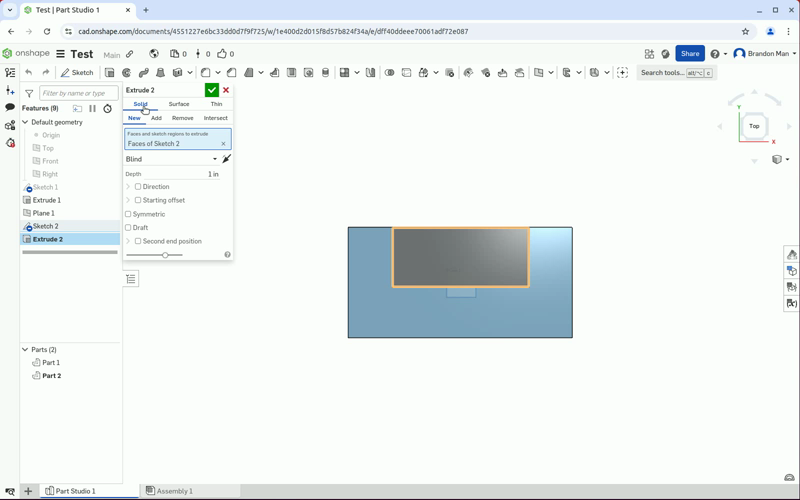
click(143, 106)
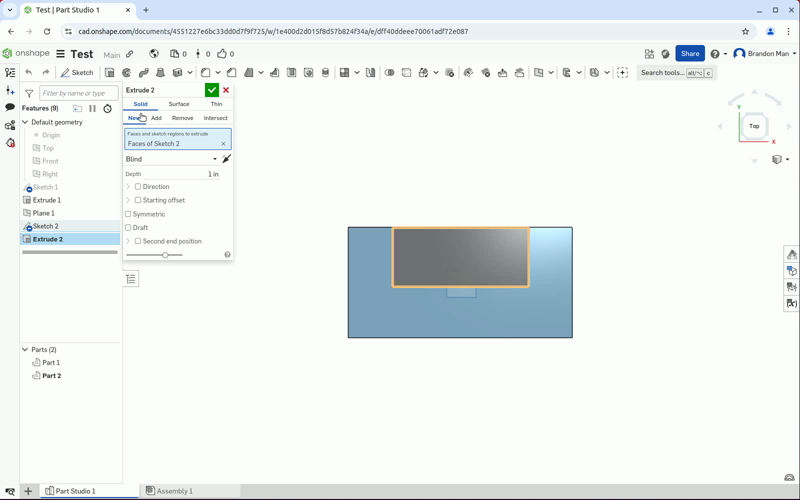
mouse_move(137, 120)
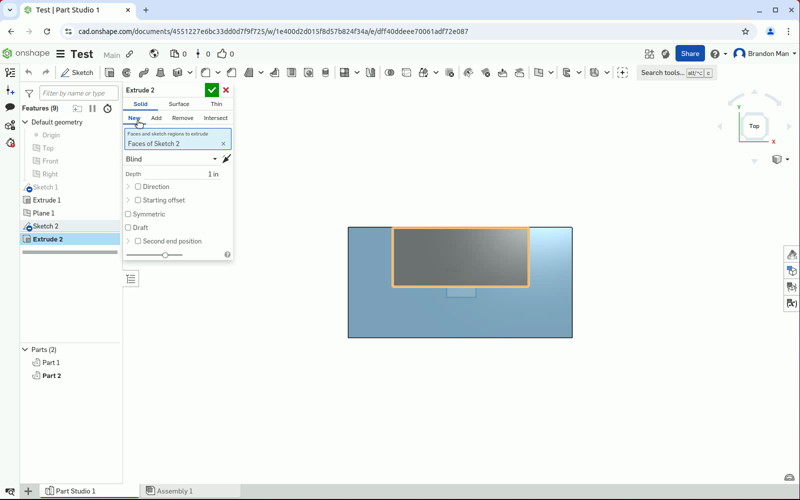
click(137, 120)
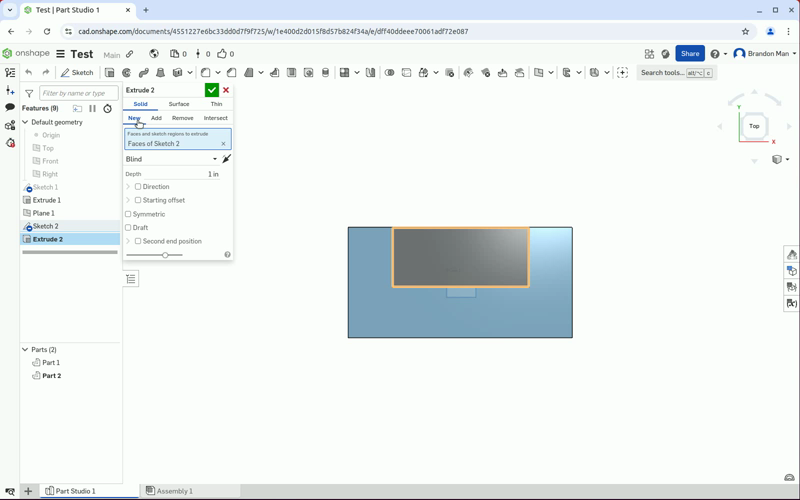
key(tab, 4)
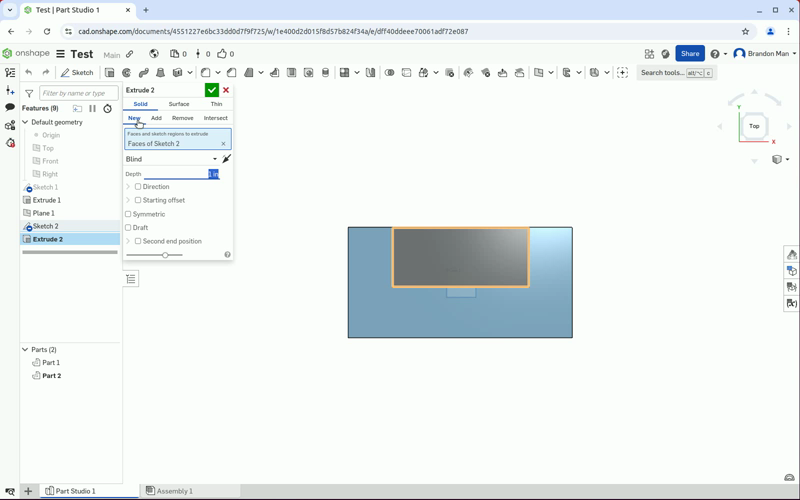
text(5.536)
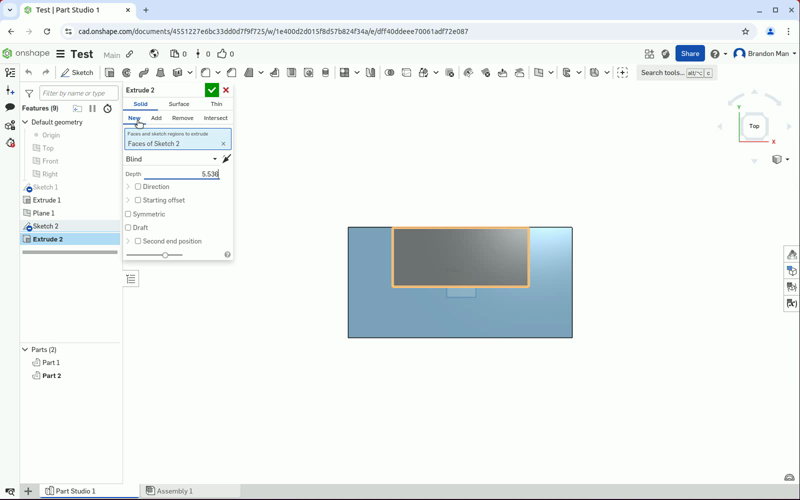
key(enter)
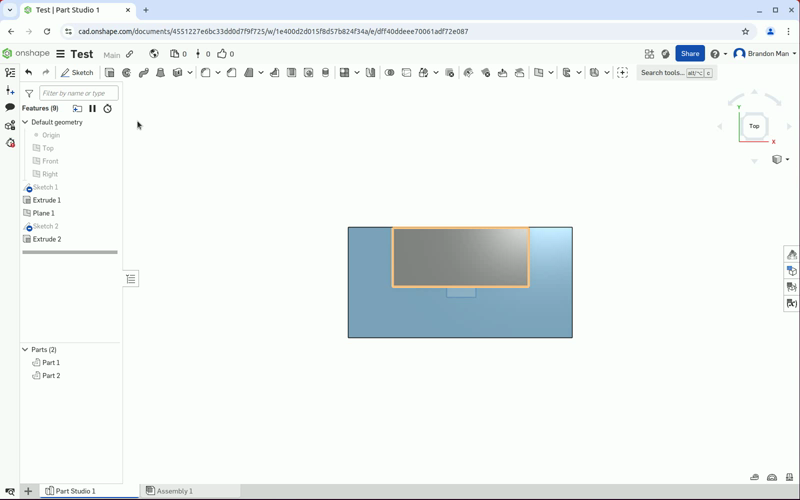
key(shift+h)
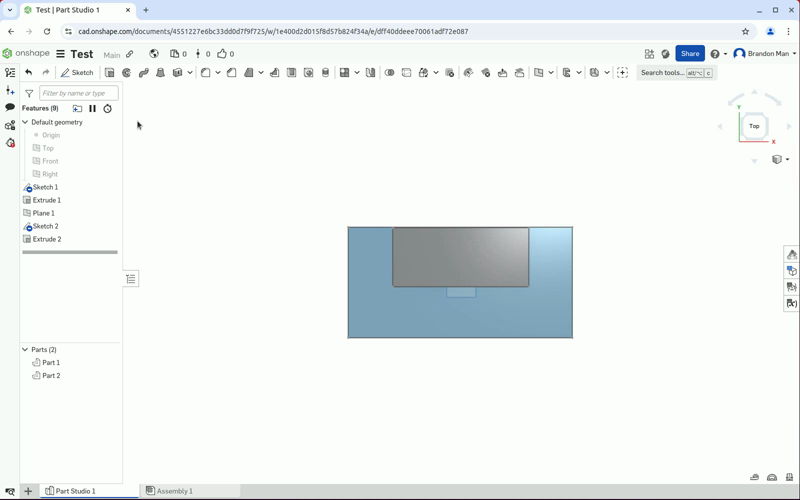
key(shift+h)
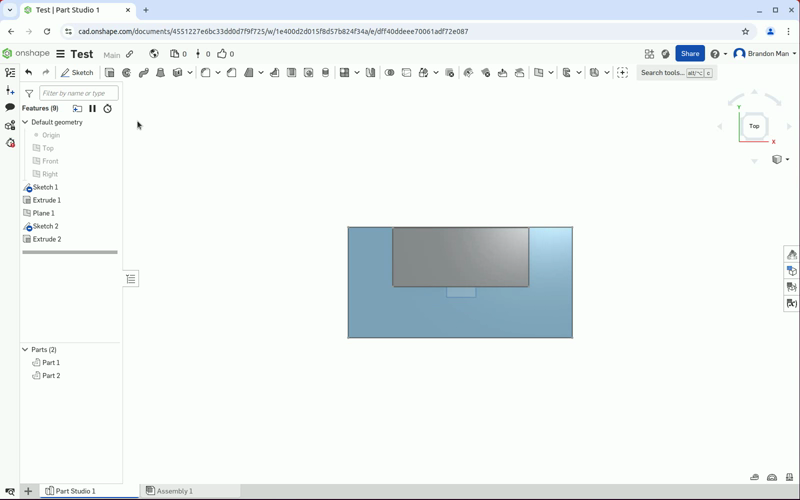
key(shift+7)
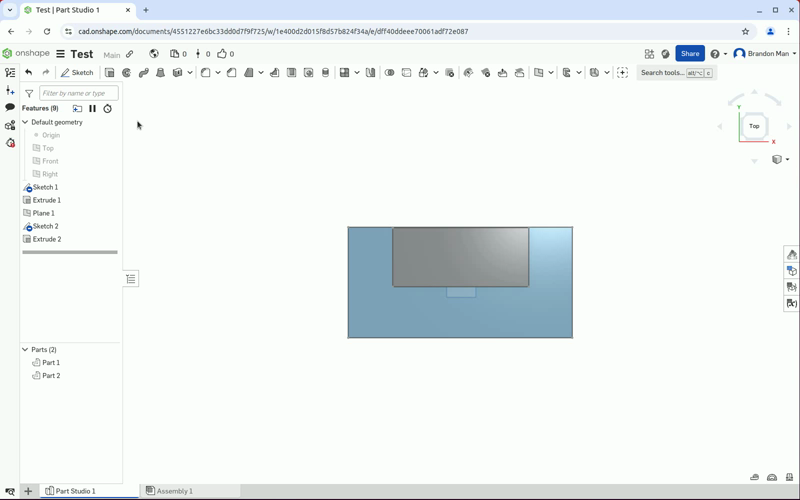
key(up, 3)
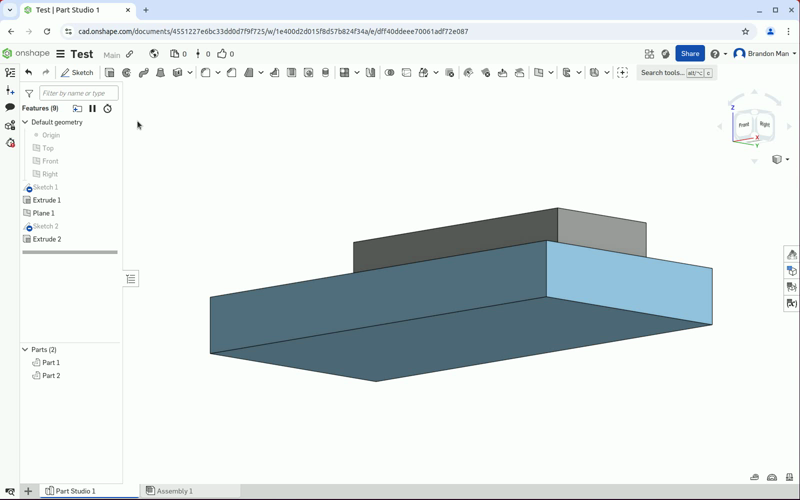
key(left, 3)
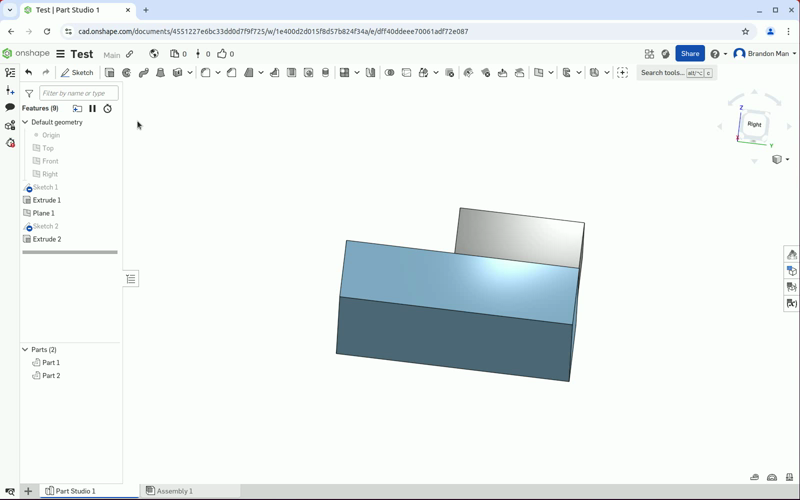
key(right, 3)
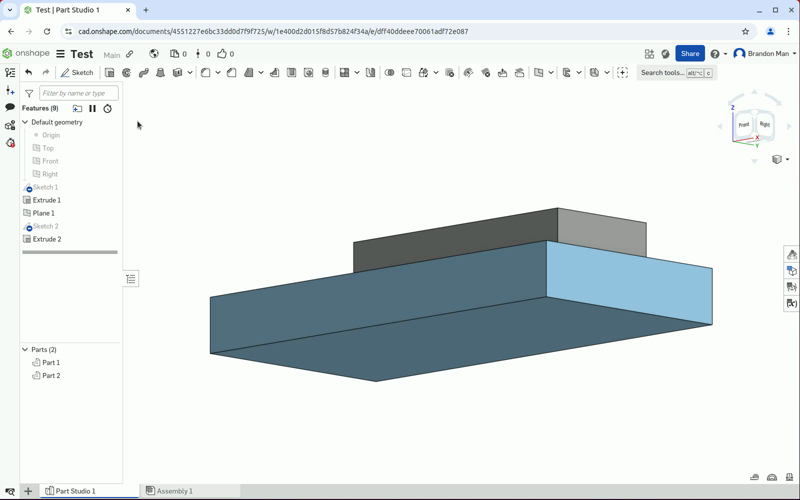
key(down, 3)
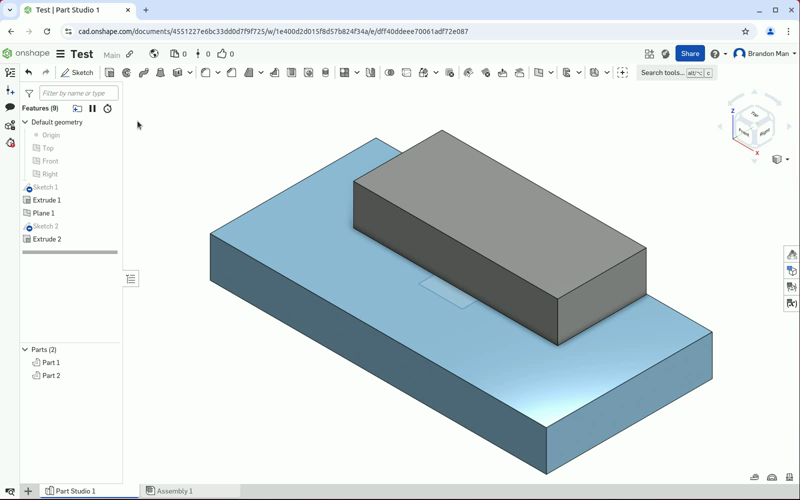
mouse_move(73, 189)
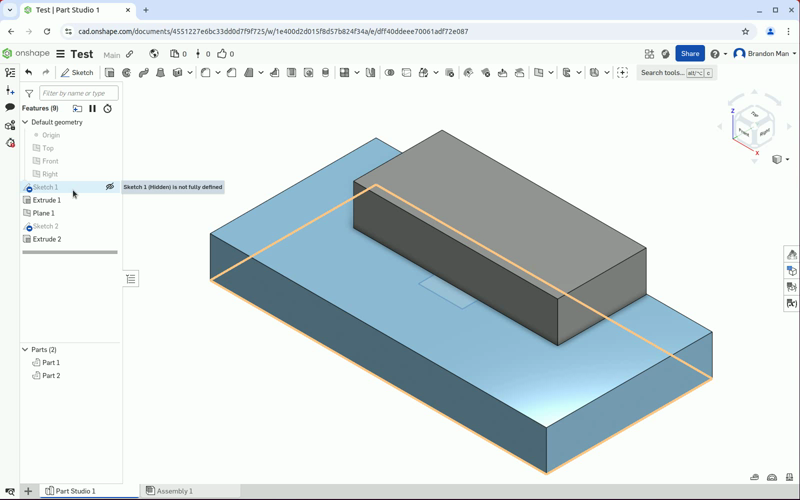
click(73, 189)